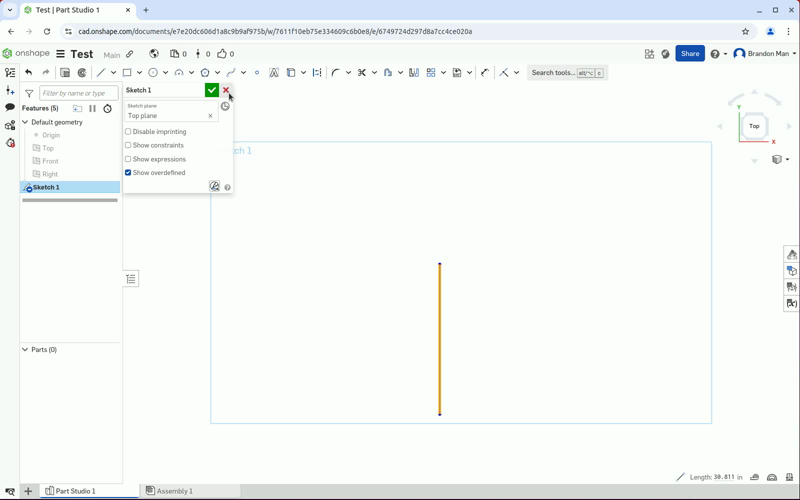
key(shift+h)
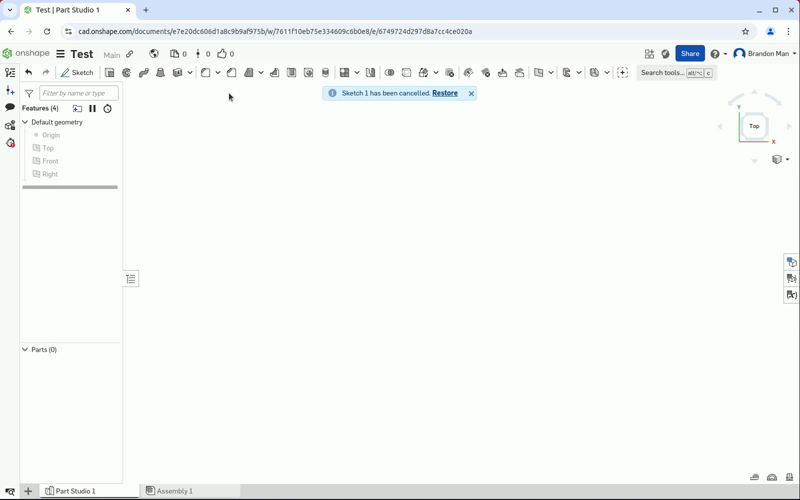
mouse_move(73, 352)
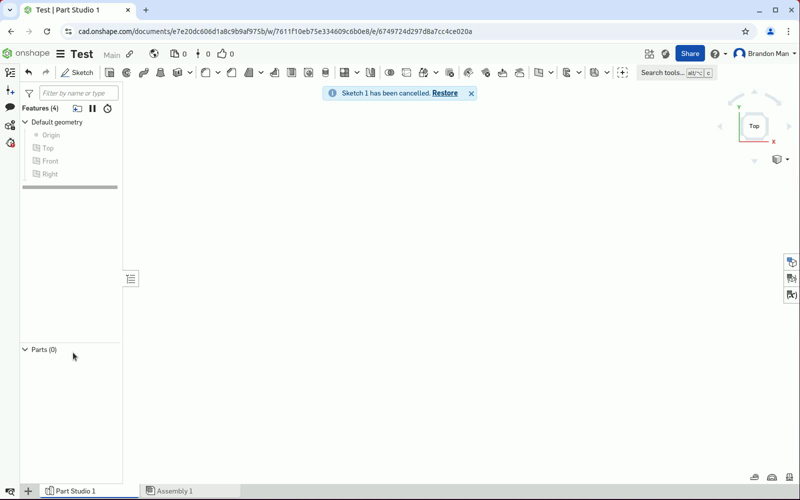
key(y)
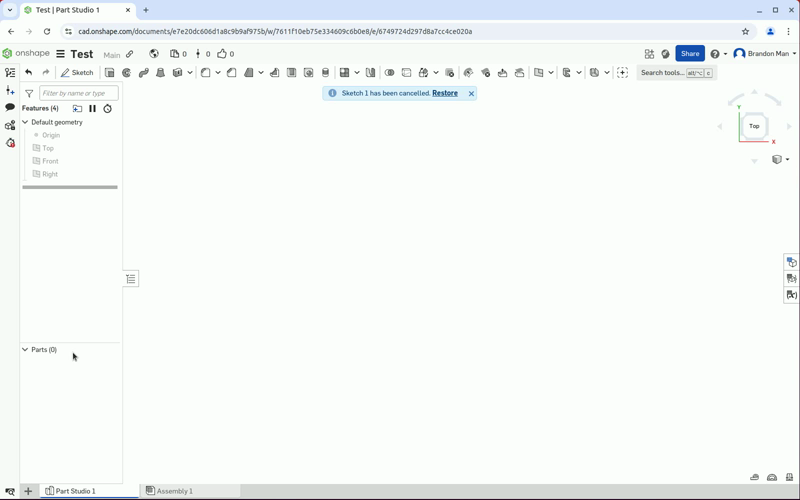
key(shift+p)
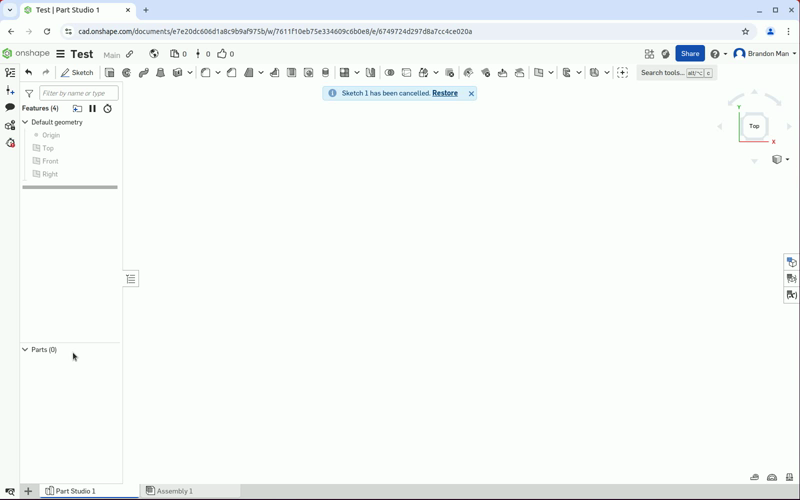
key(space)
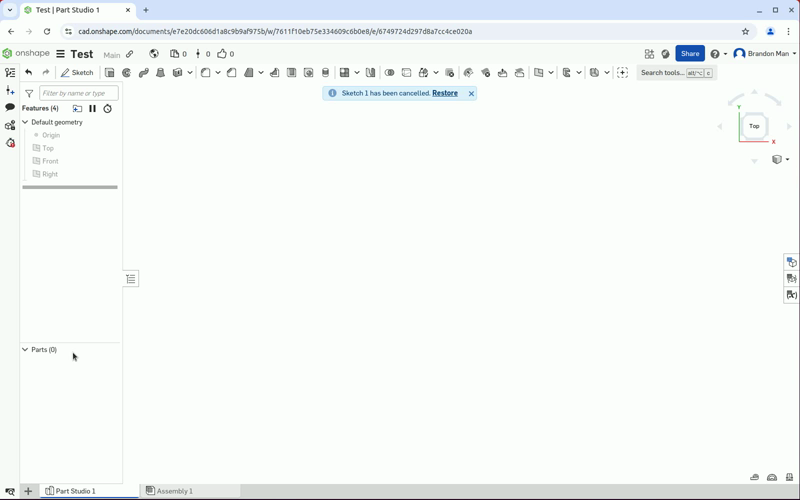
key_down(shift)
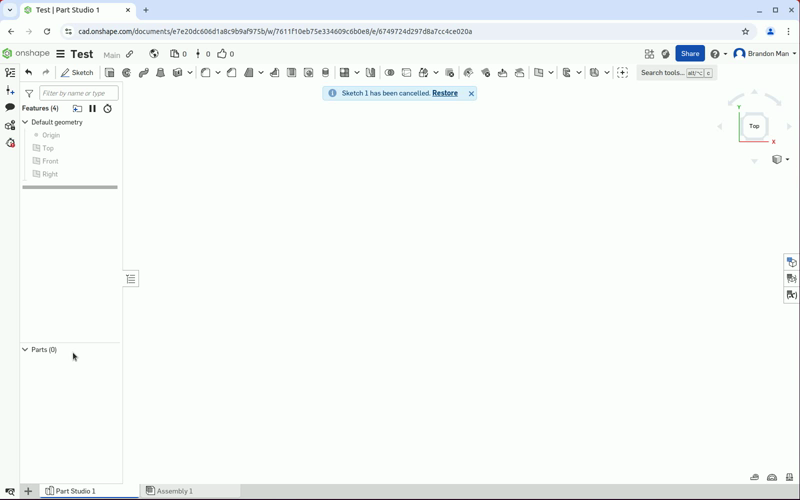
key(up)
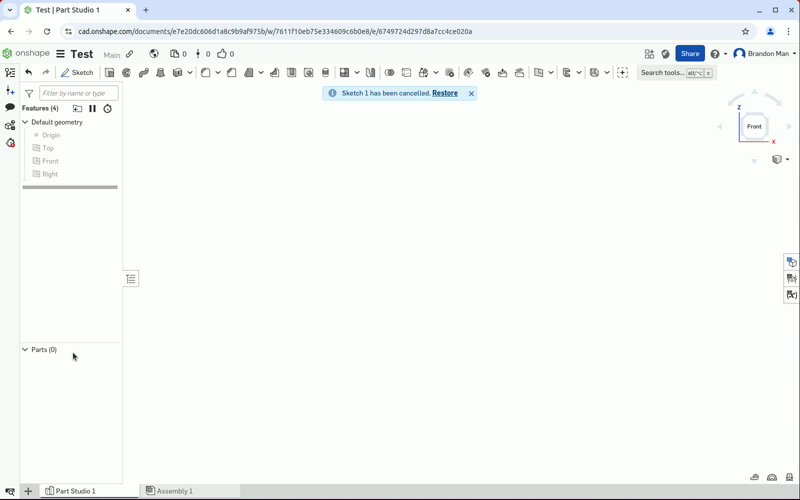
key_up(shift)
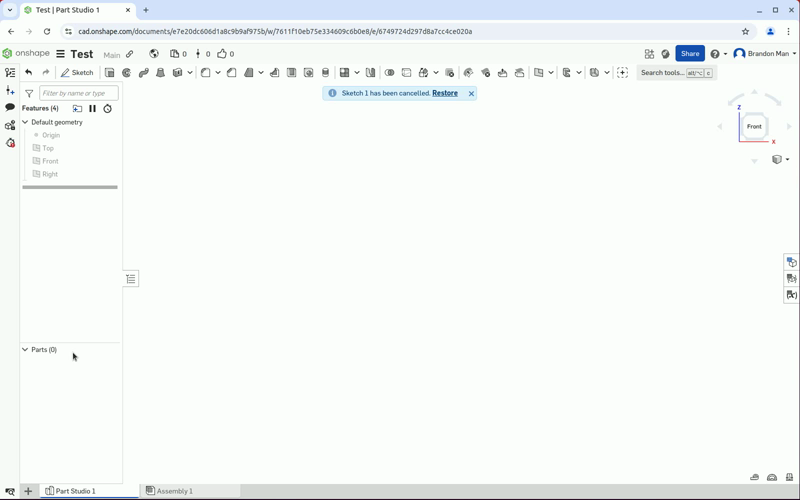
mouse_move(73, 352)
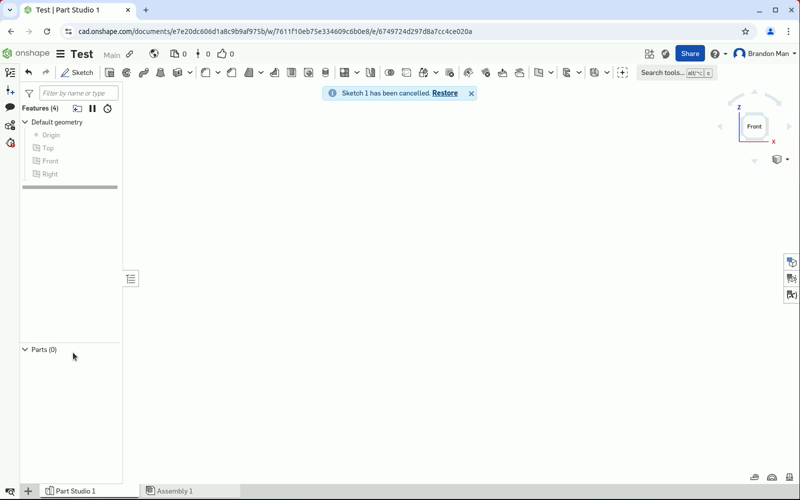
key(shift+y)
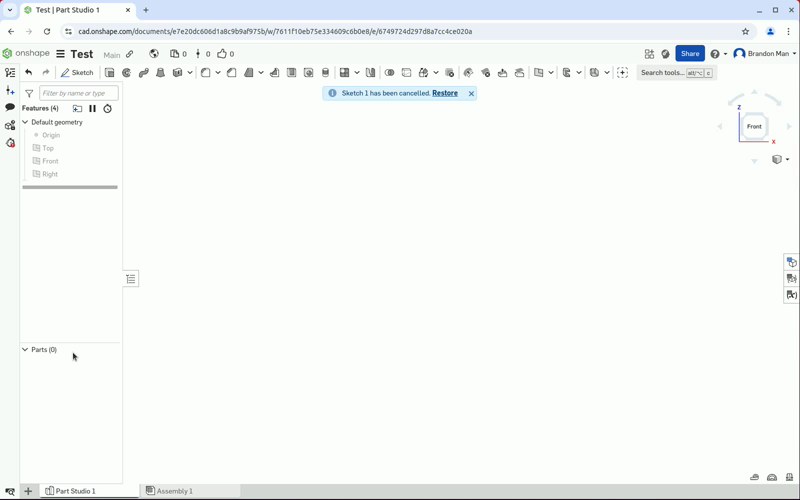
key(shift+s)
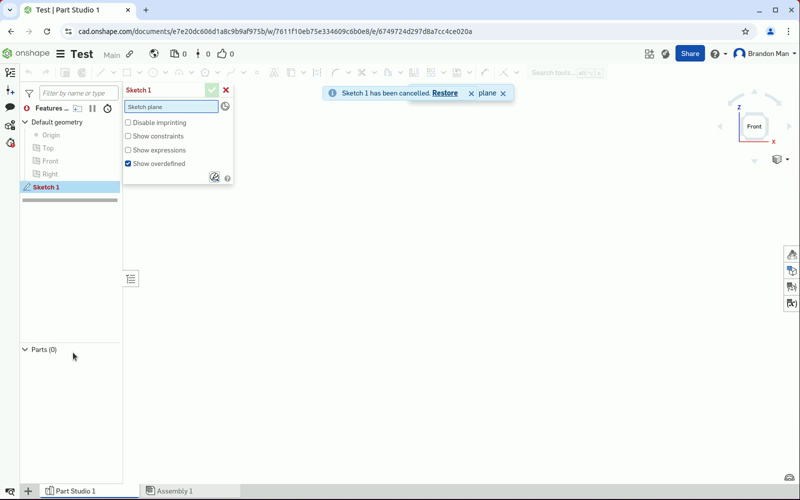
mouse_move(73, 163)
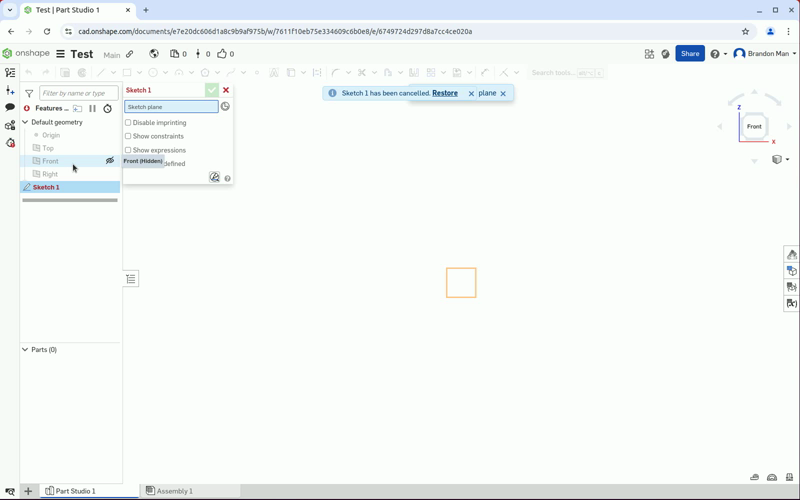
click(73, 163)
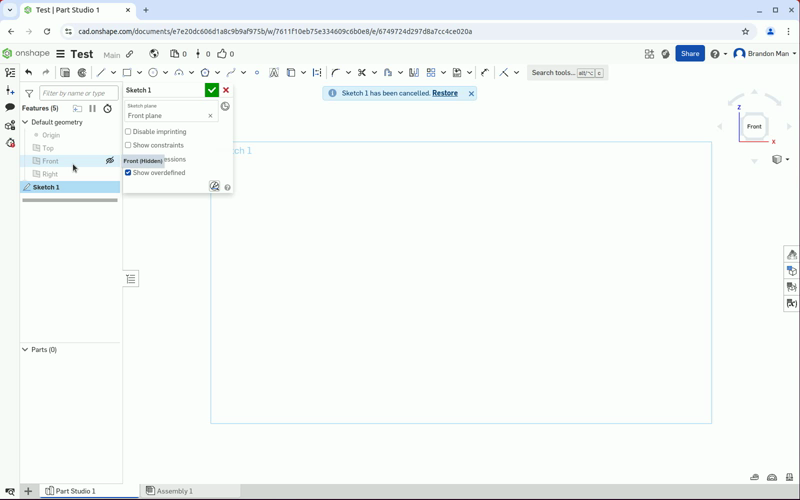
mouse_move(73, 352)
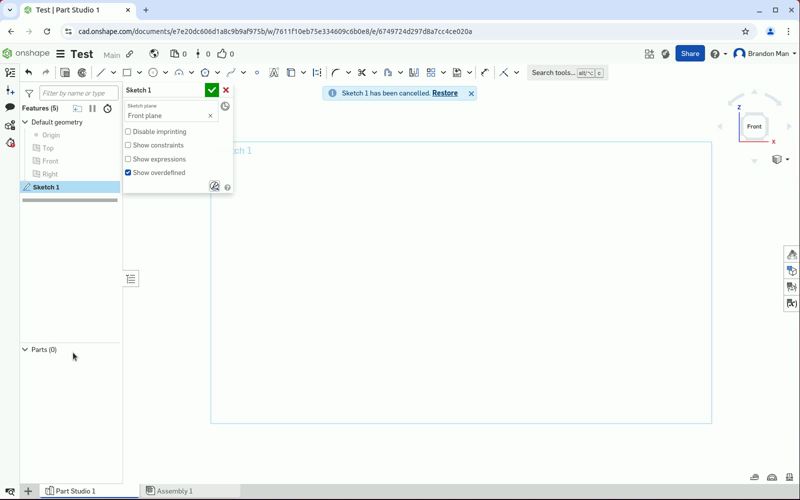
key(y)
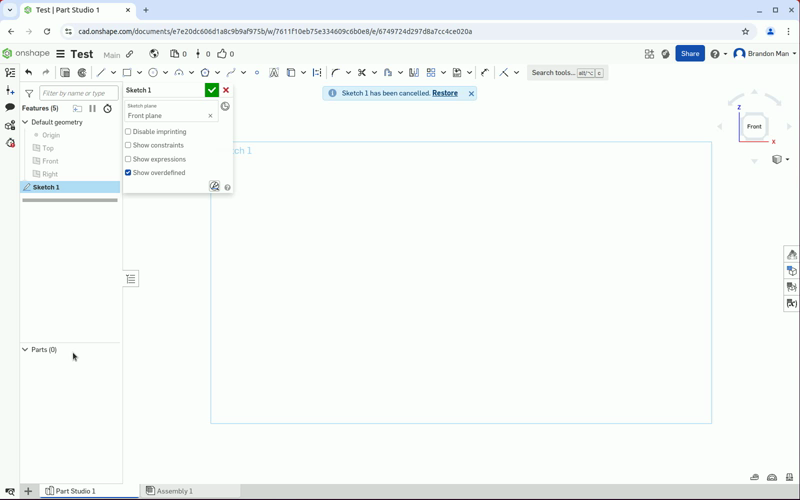
key(l)
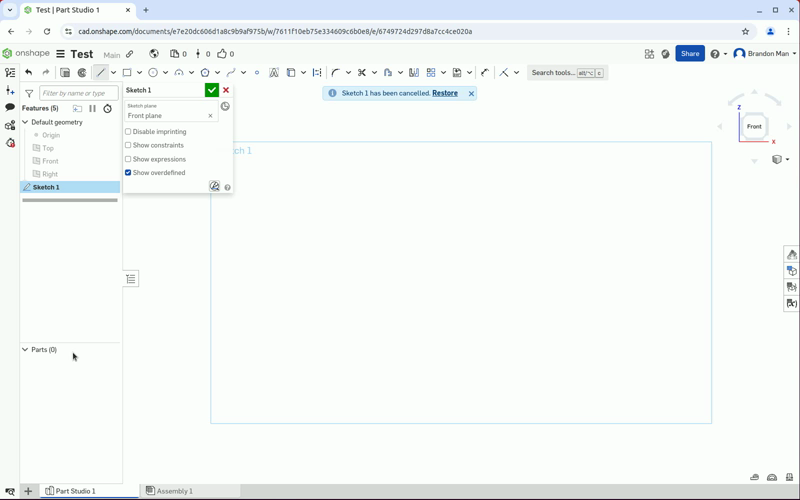
key_down(shift)
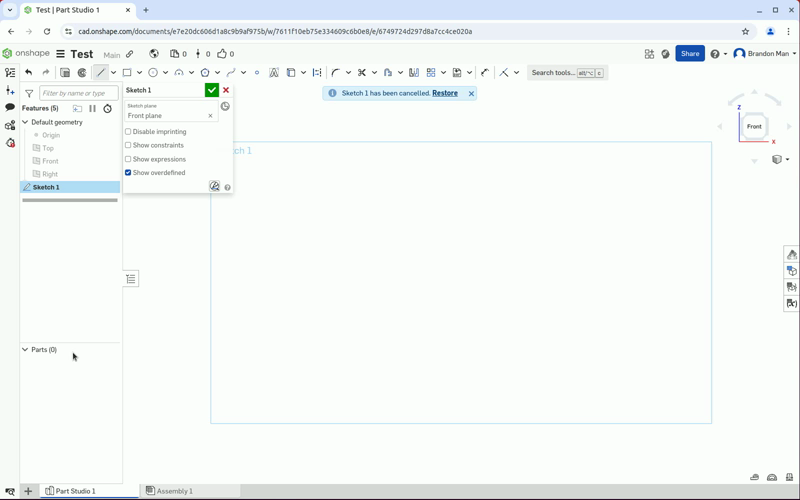
mouse_move(396, 337)
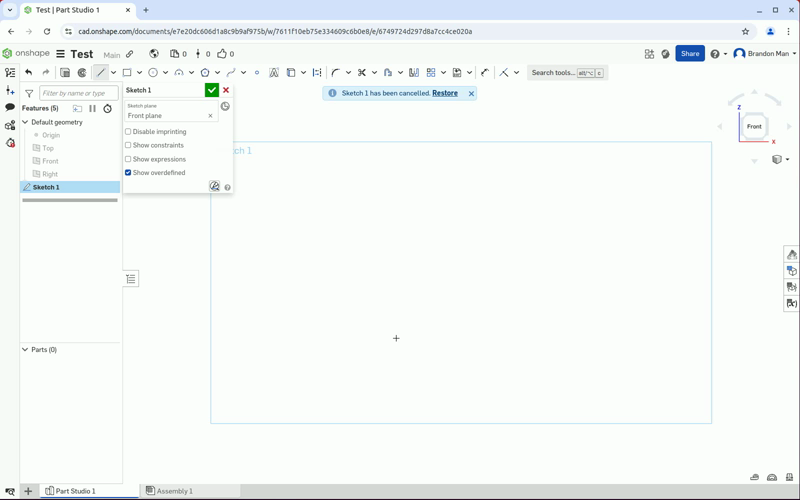
click(396, 337)
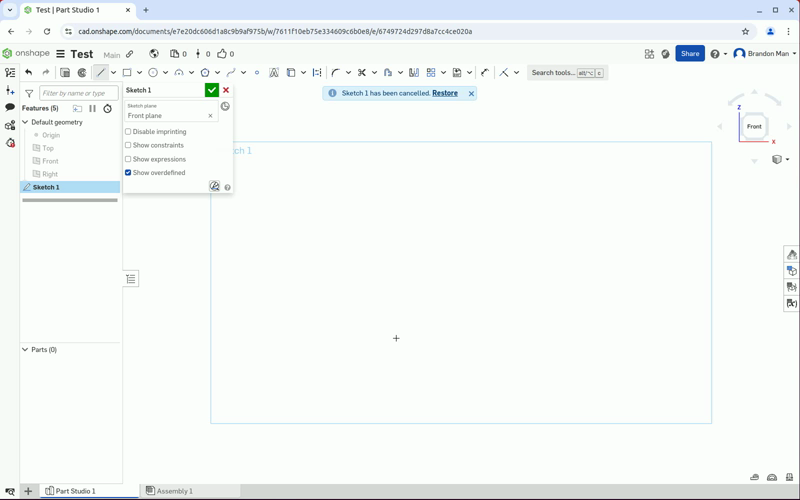
key_up(shift)
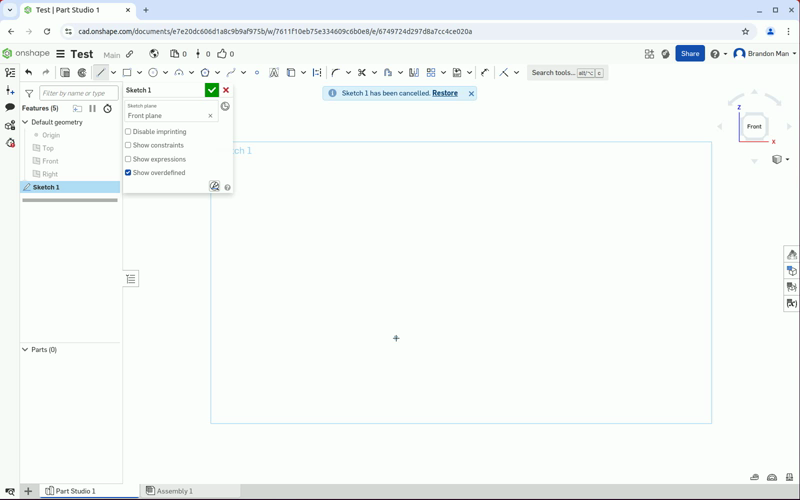
key_down(shift)
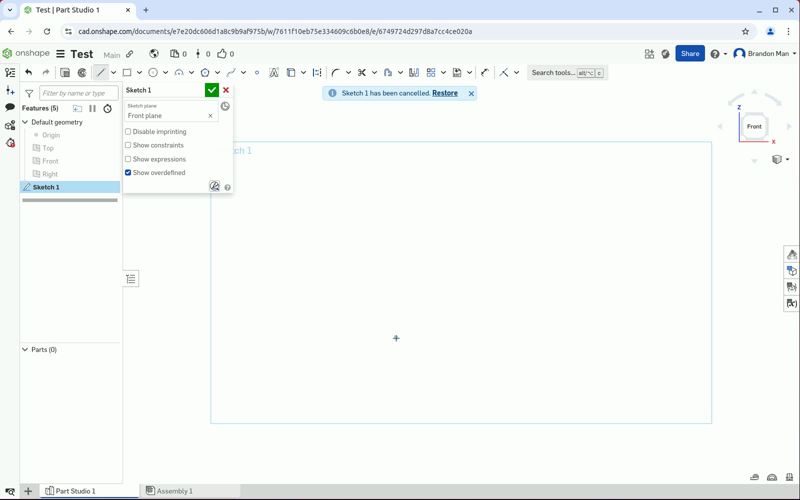
mouse_move(461, 337)
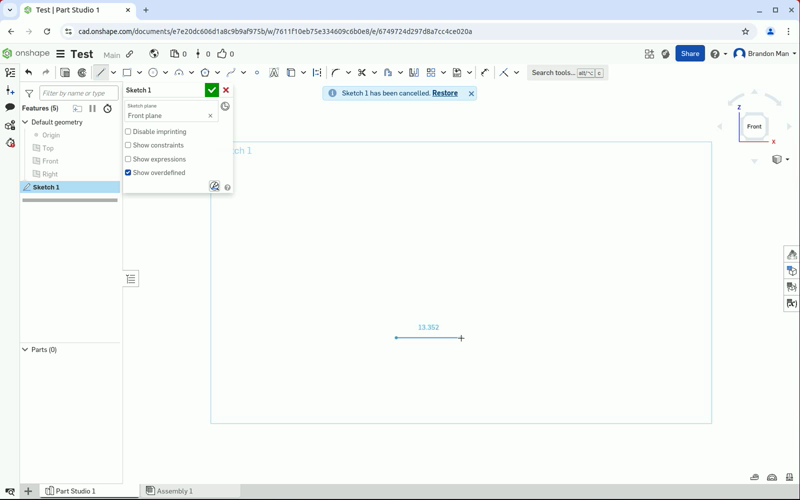
click(461, 337)
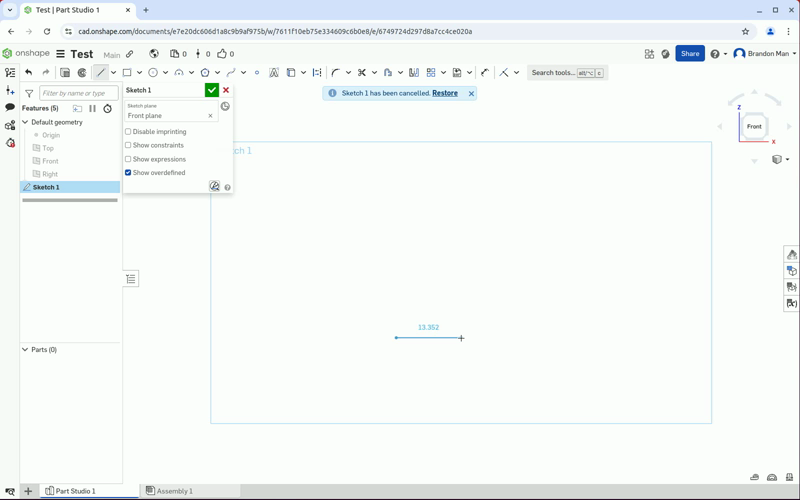
key_up(shift)
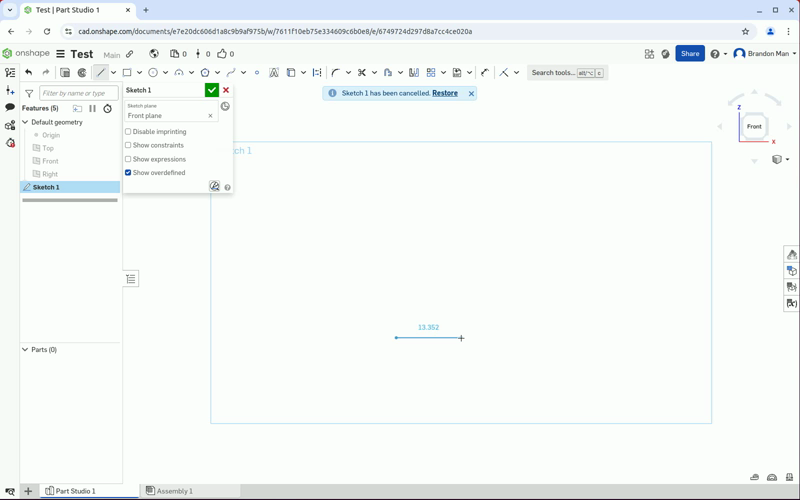
key_down(shift)
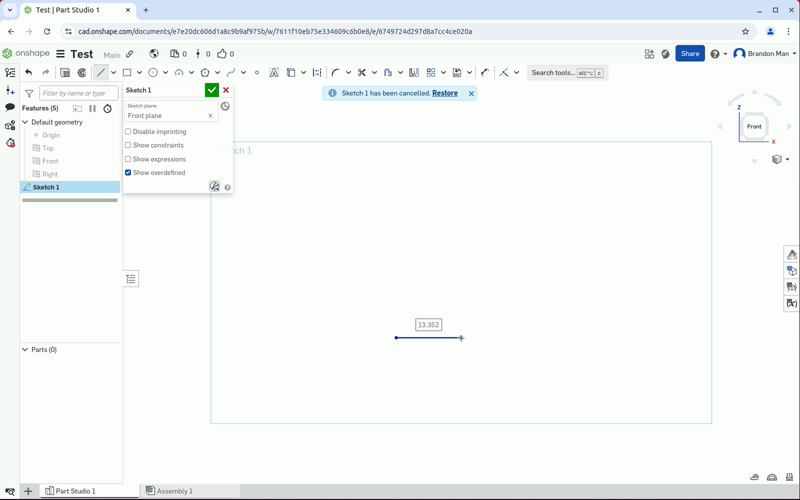
mouse_move(461, 209)
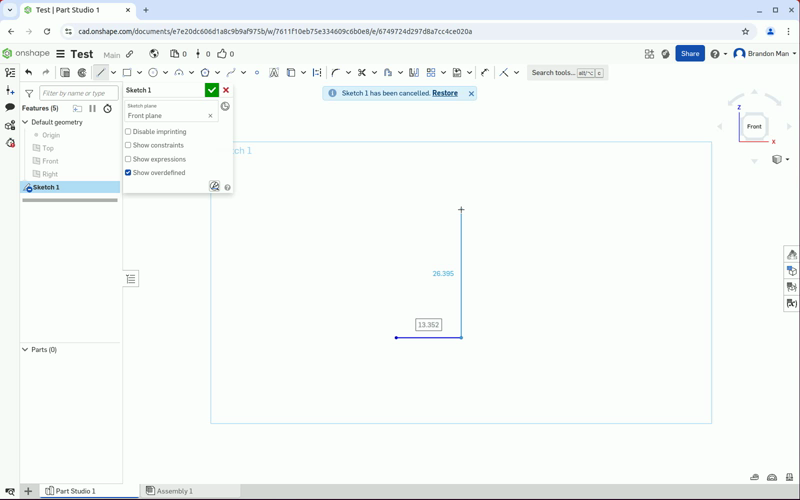
click(461, 209)
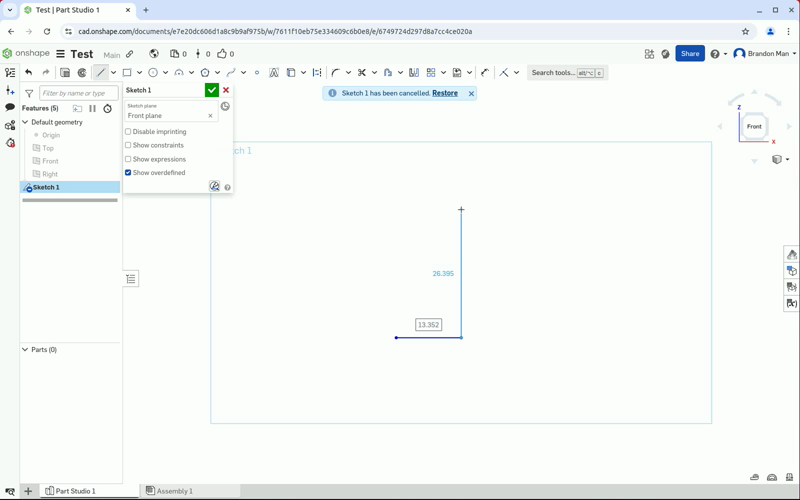
key_up(shift)
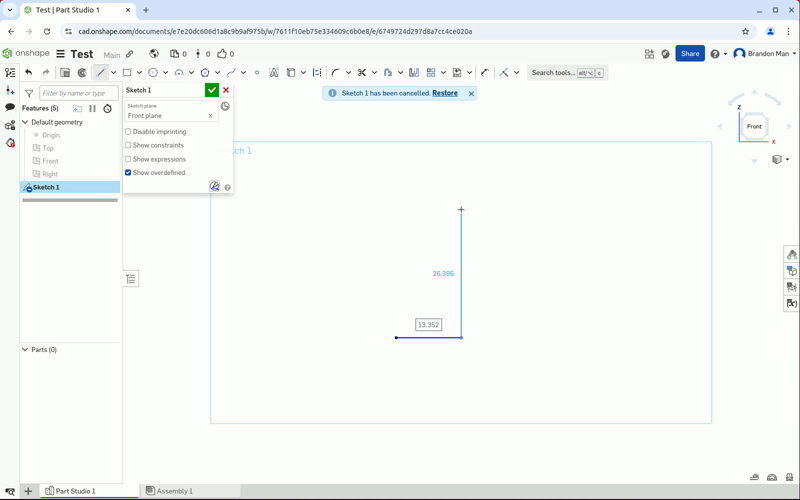
key_down(shift)
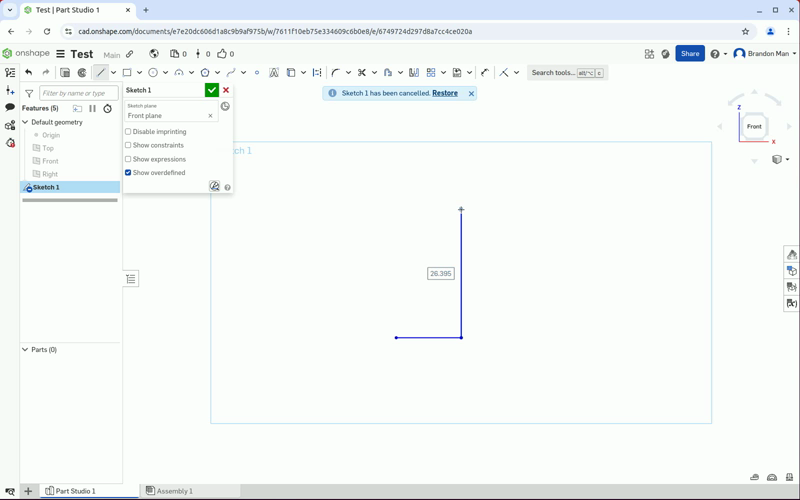
mouse_move(396, 209)
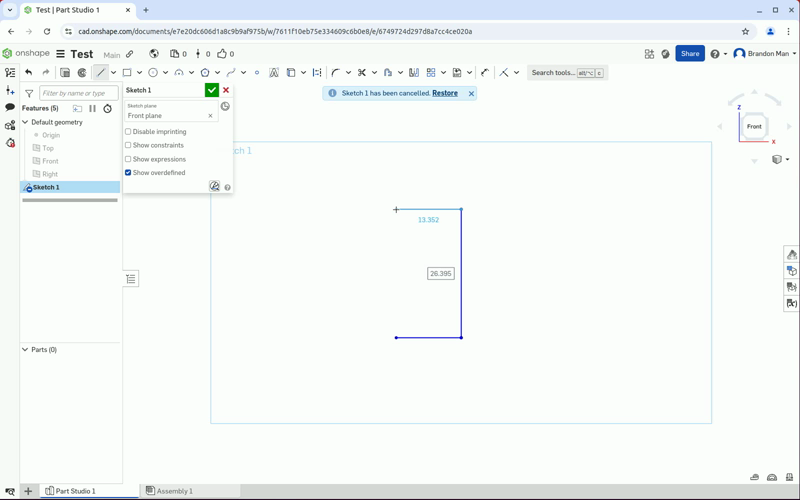
click(396, 209)
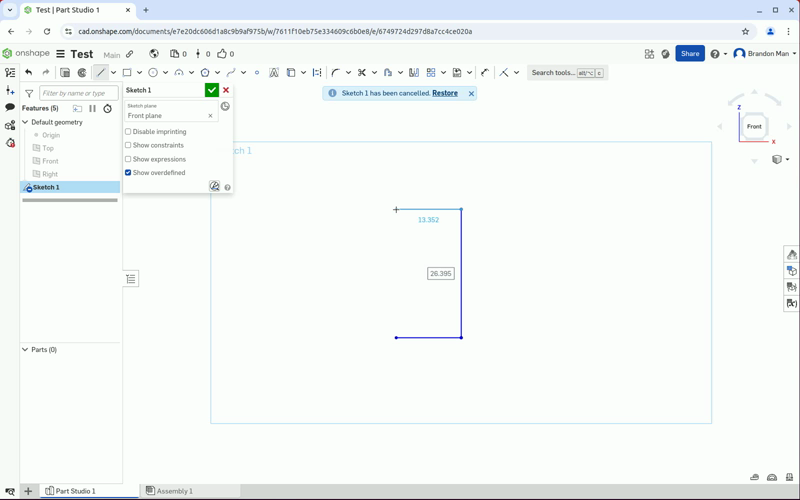
key_up(shift)
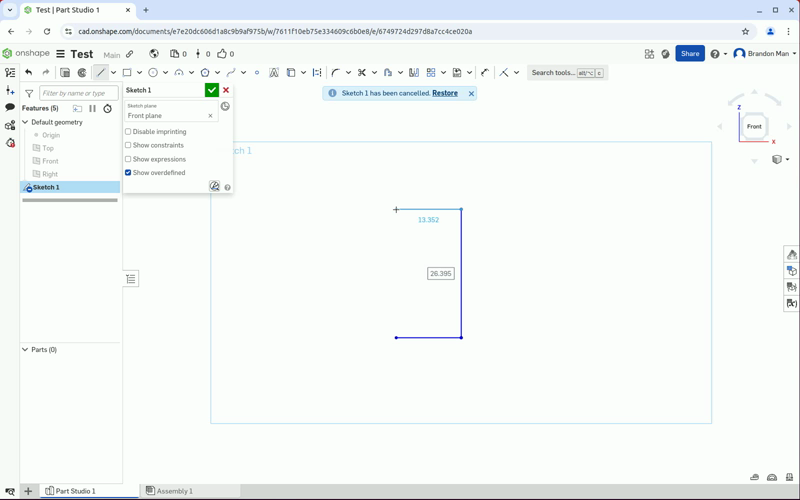
key_down(shift)
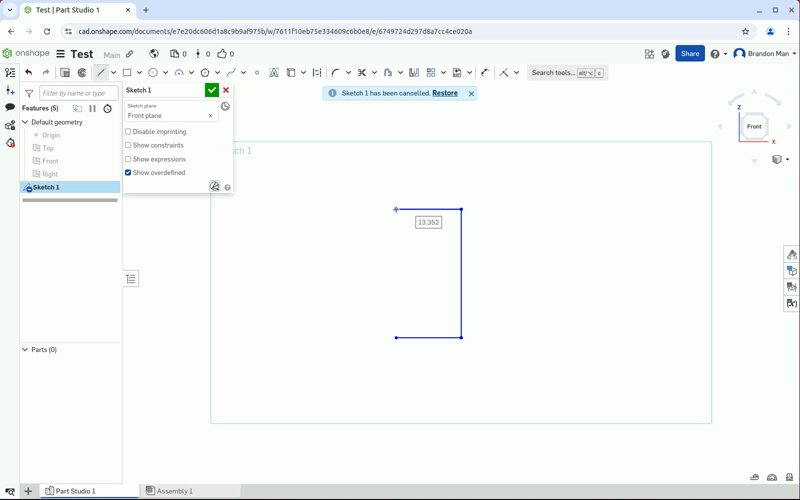
mouse_move(396, 337)
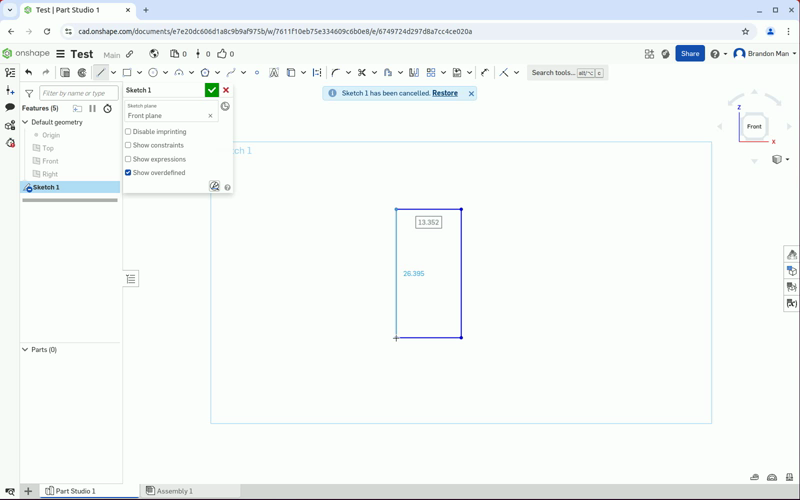
key_up(shift)
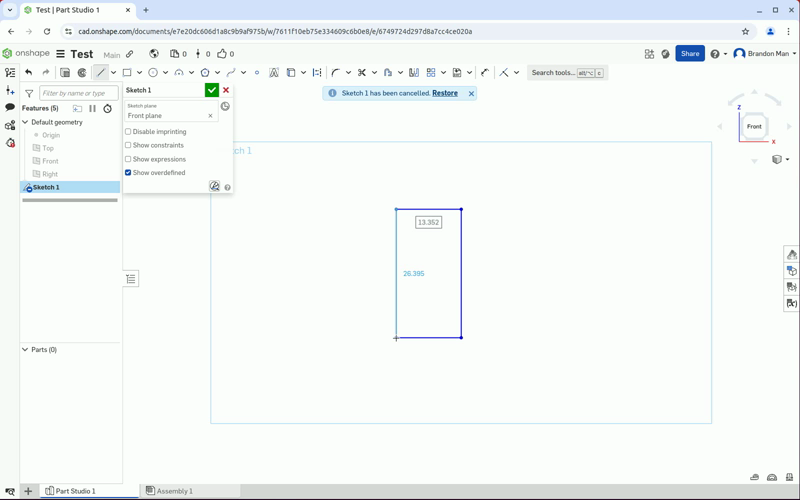
click(396, 337)
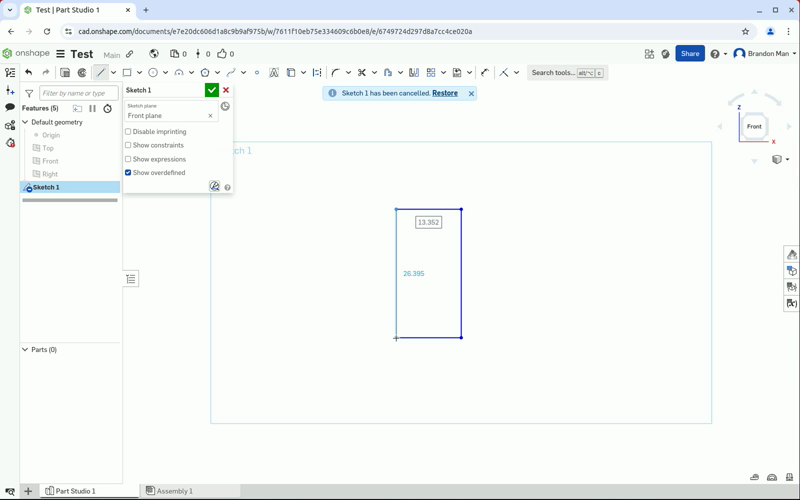
key(esc)
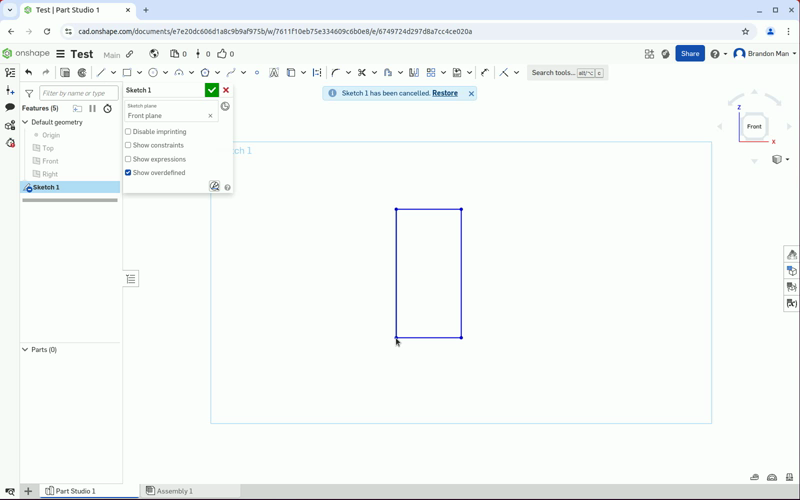
mouse_move(450, 294)
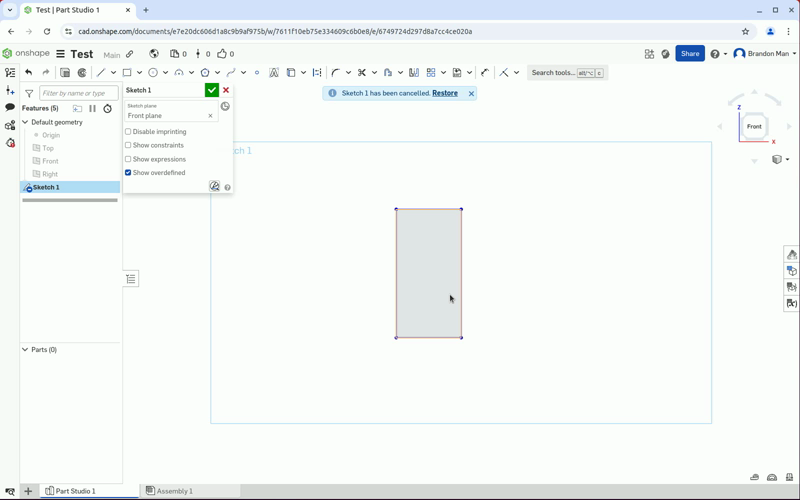
click(450, 294)
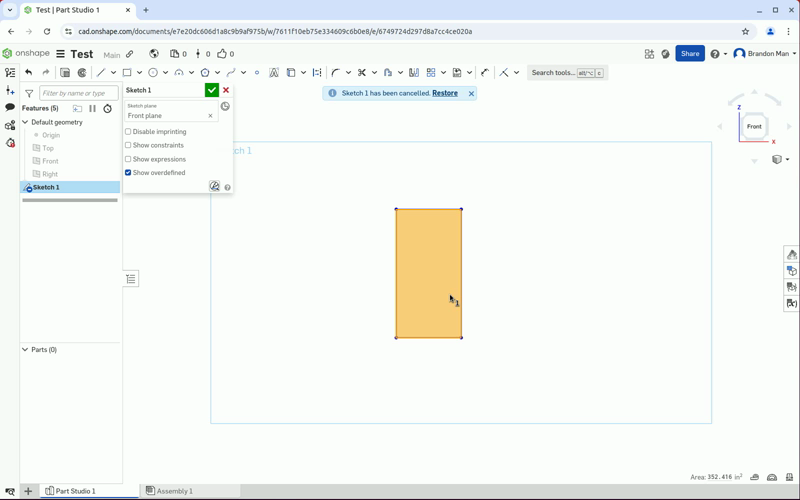
mouse_move(73, 352)
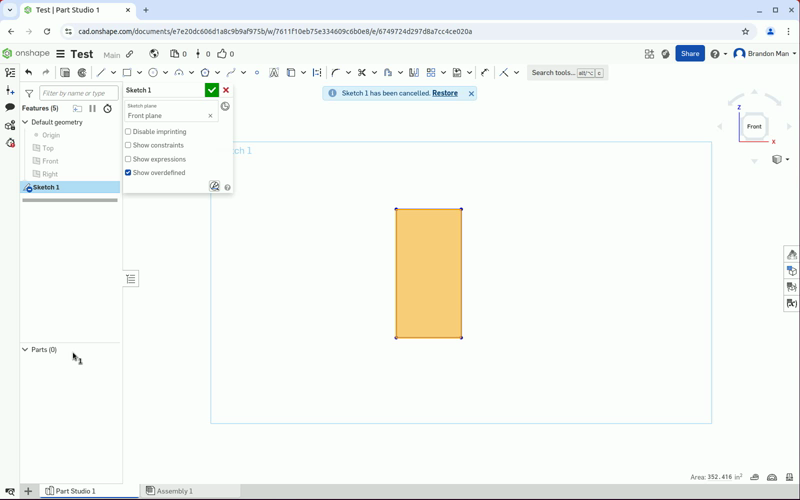
key(shift+y)
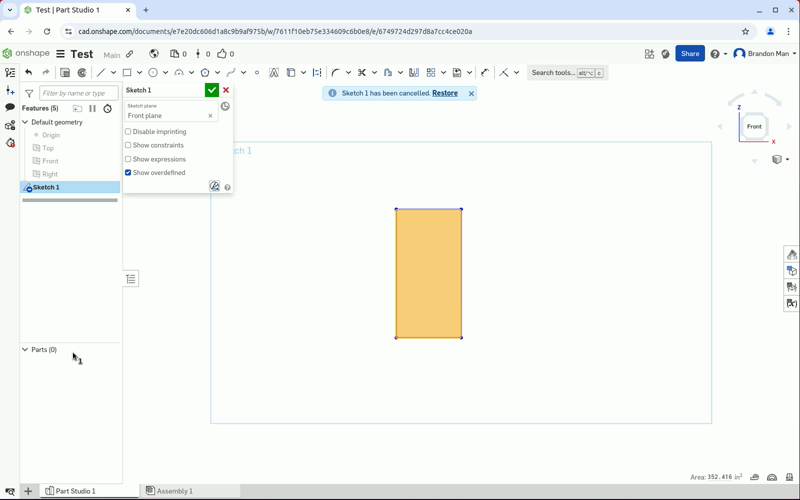
key(shift+e)
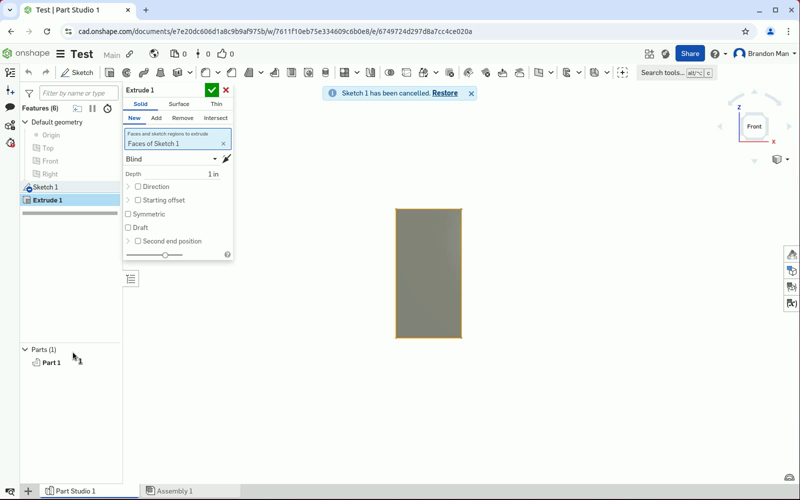
mouse_move(143, 106)
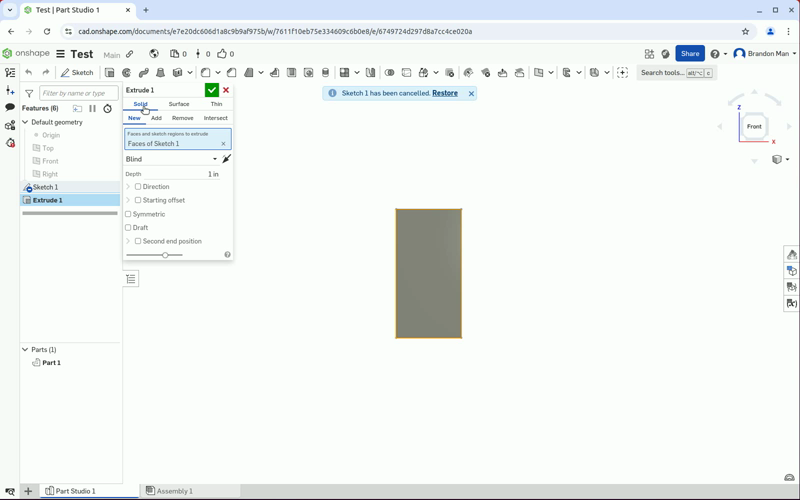
click(143, 106)
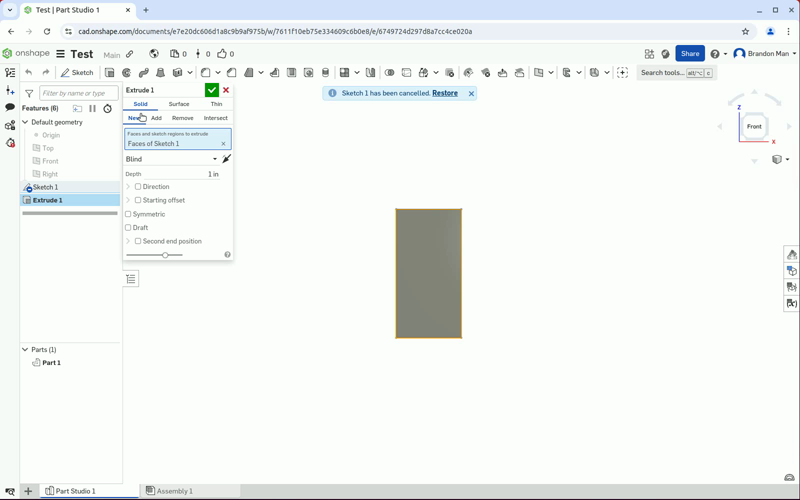
mouse_move(137, 120)
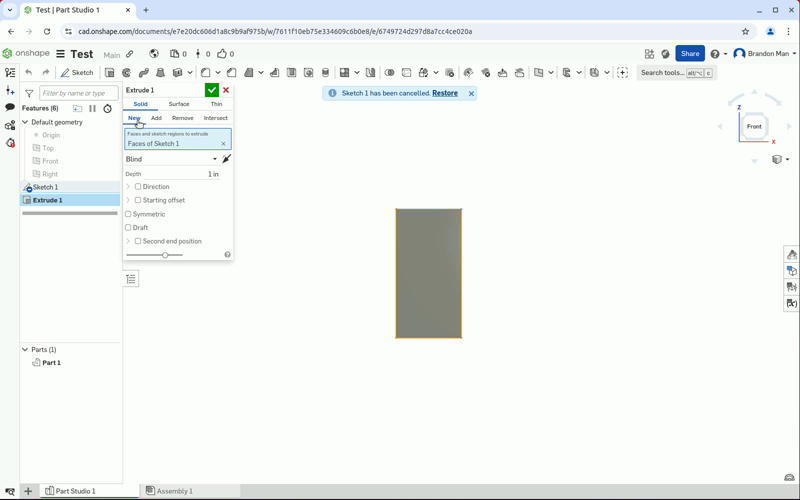
click(137, 120)
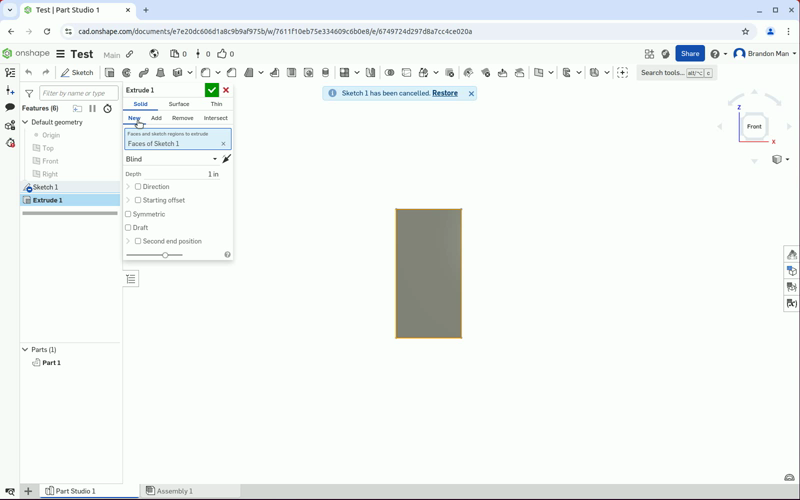
key(tab, 4)
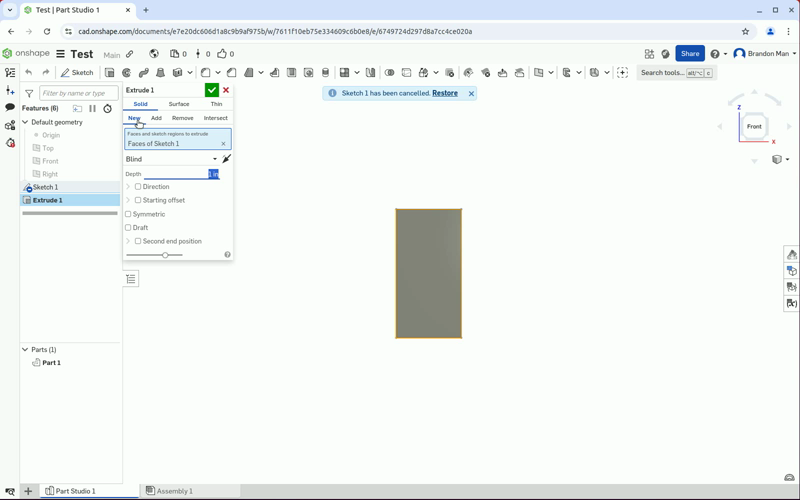
text(4.333)
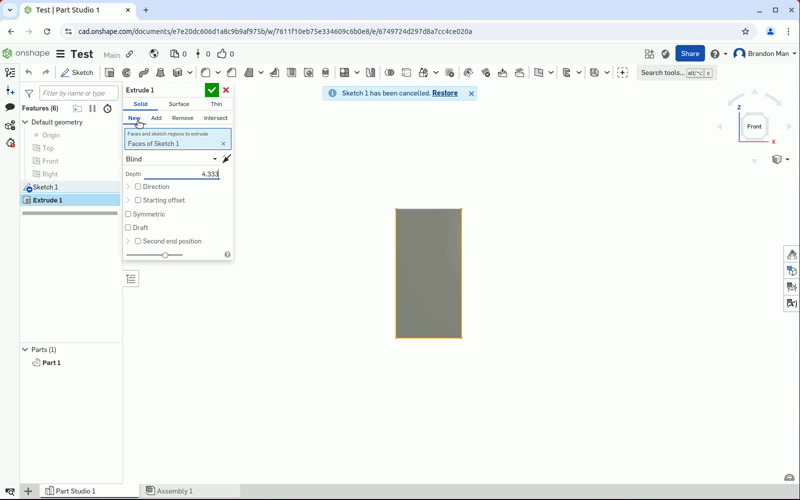
key(enter)
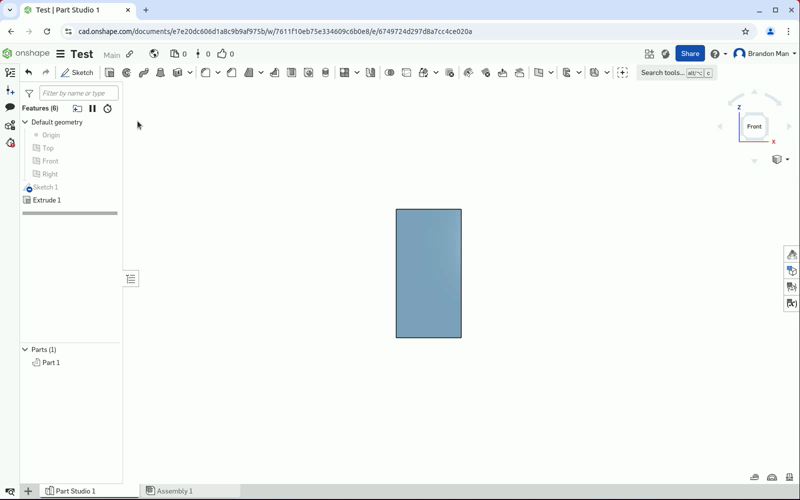
key(shift+h)
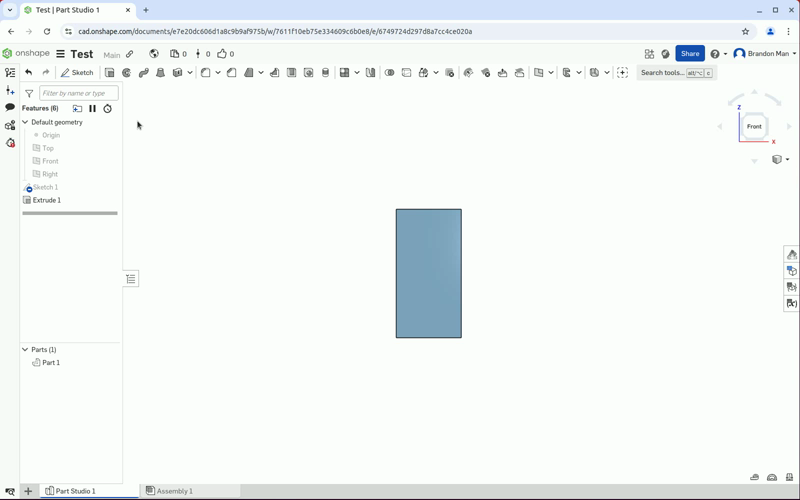
key(shift+h)
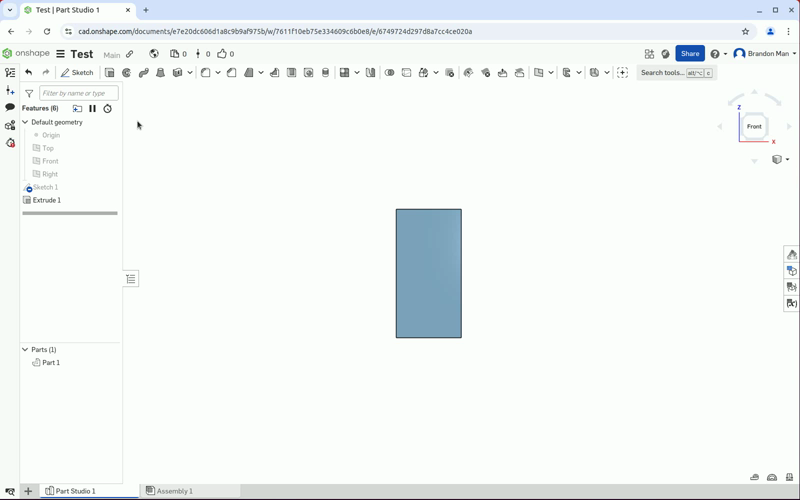
mouse_move(73, 189)
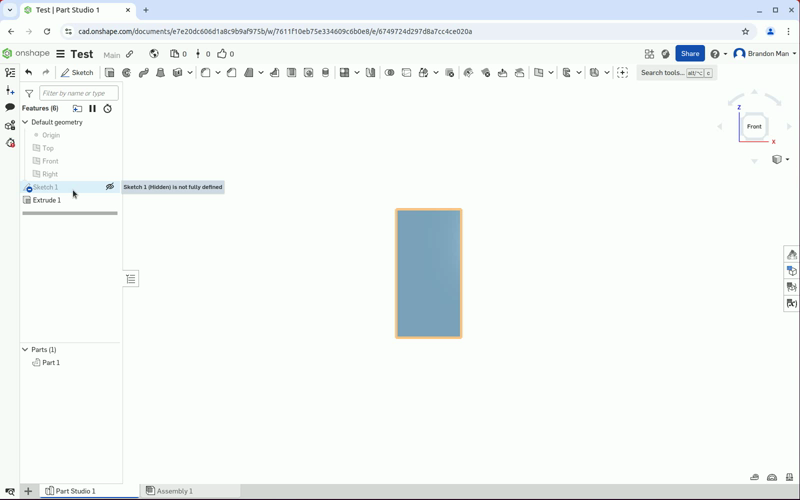
click(73, 189)
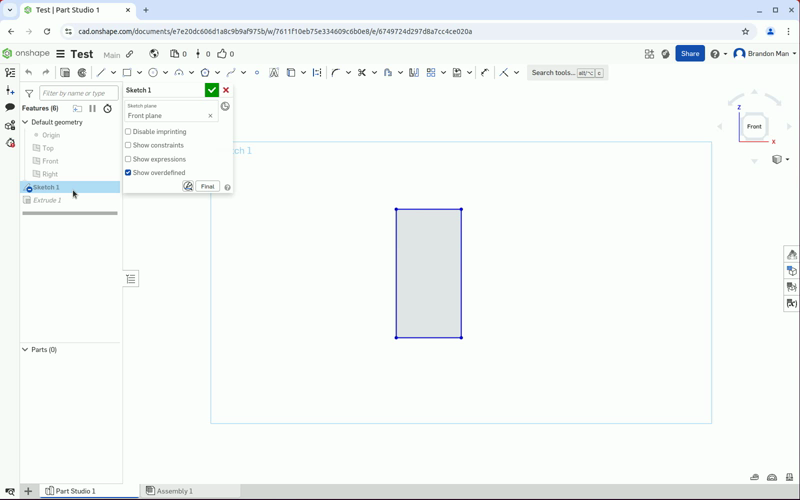
mouse_move(229, 92)
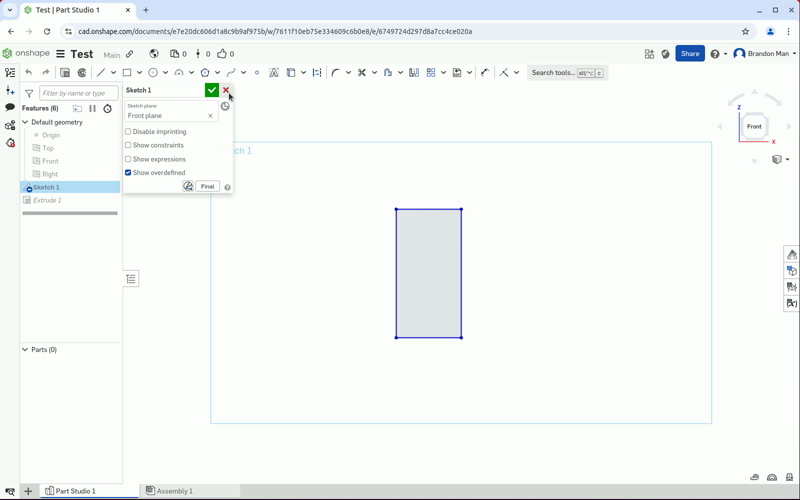
click(229, 92)
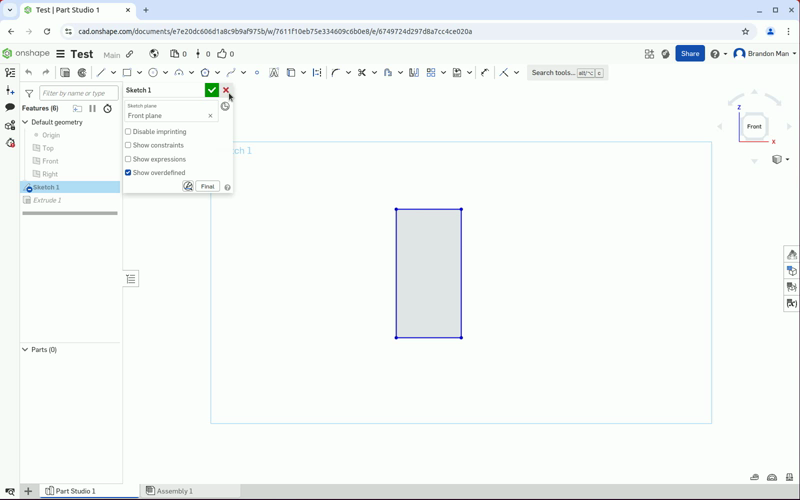
key(shift+s)
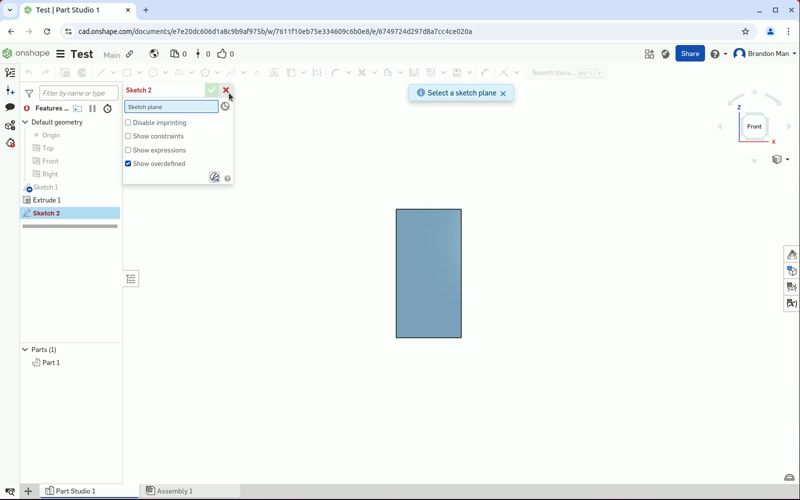
mouse_move(73, 163)
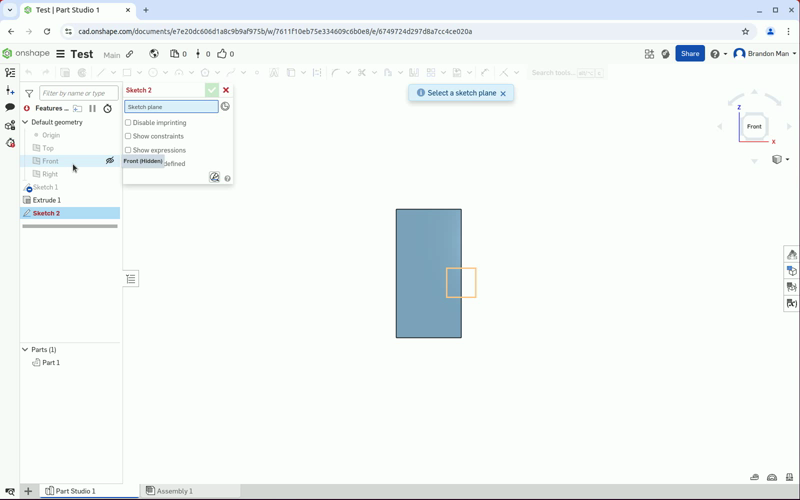
click(73, 163)
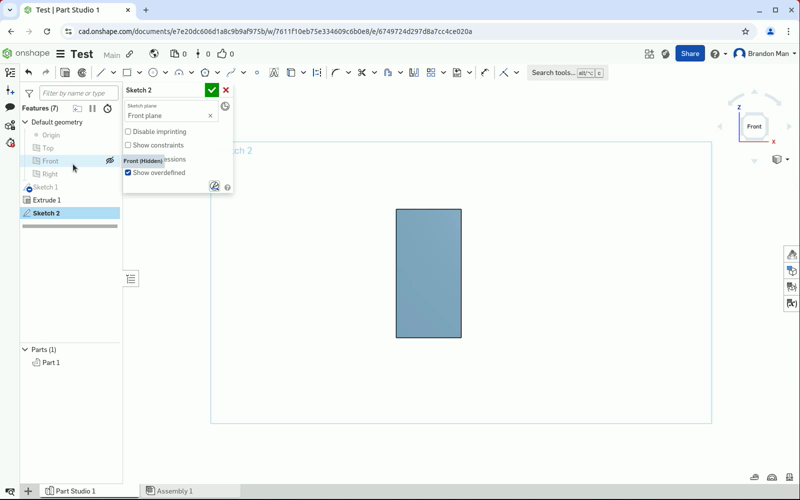
mouse_move(73, 352)
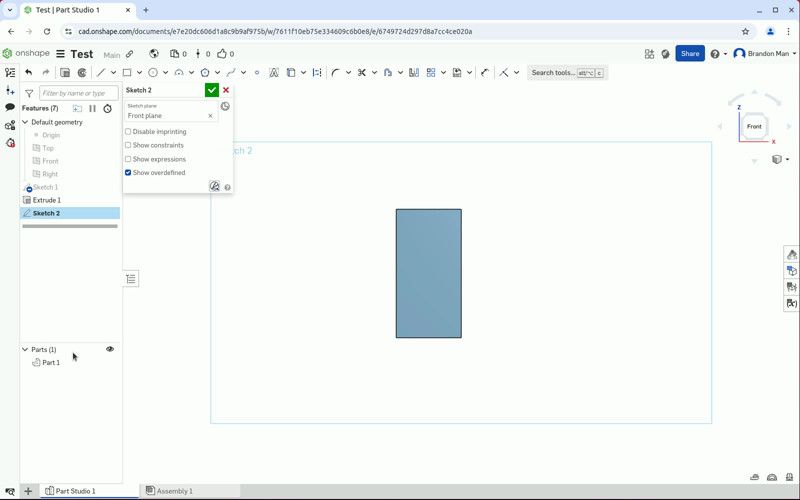
key(y)
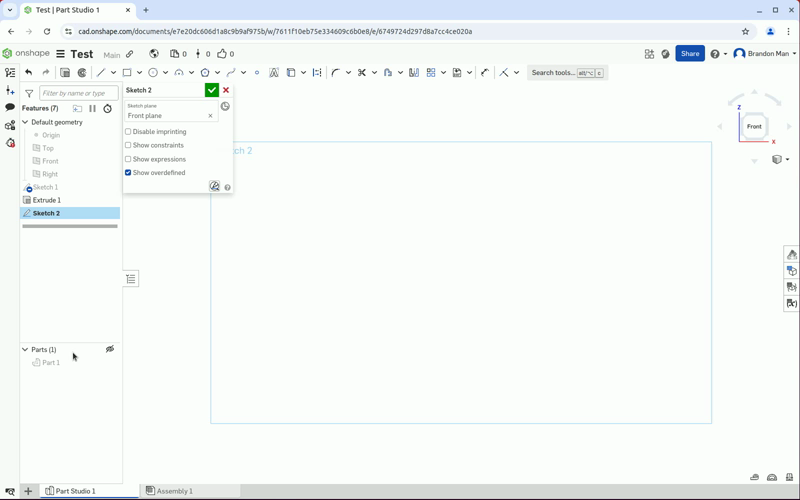
key(l)
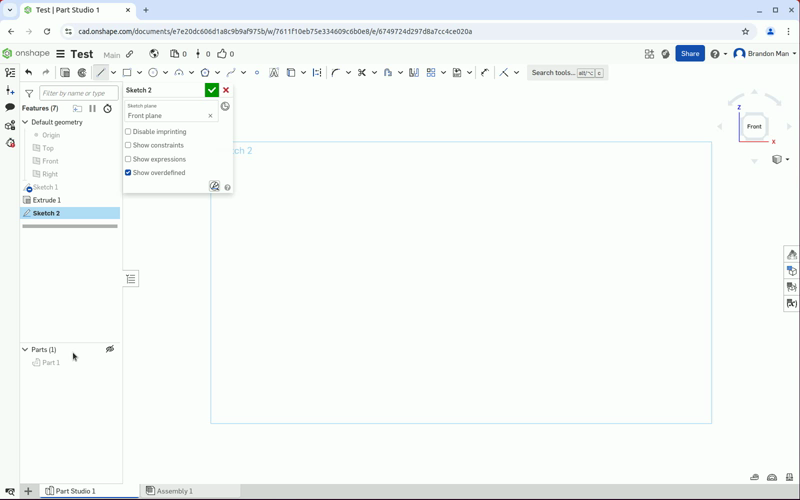
key_down(shift)
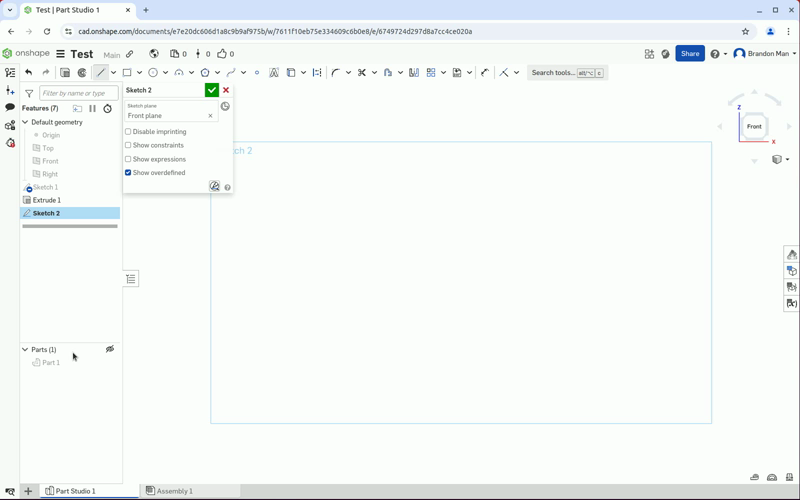
mouse_move(508, 337)
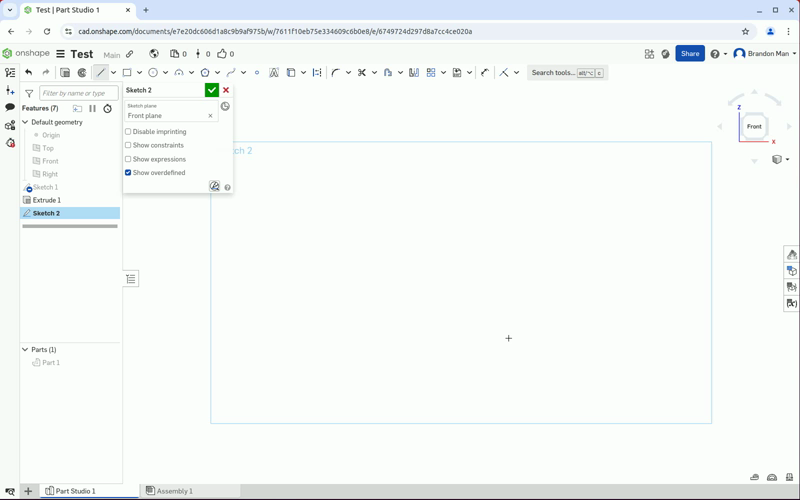
click(508, 337)
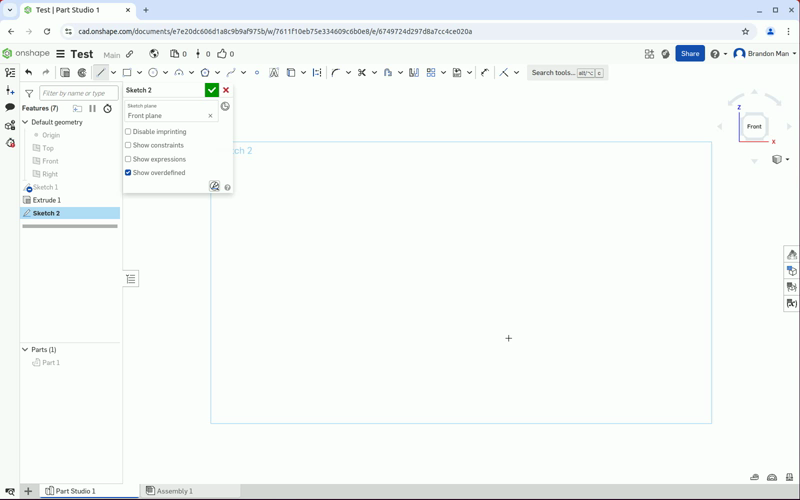
key_up(shift)
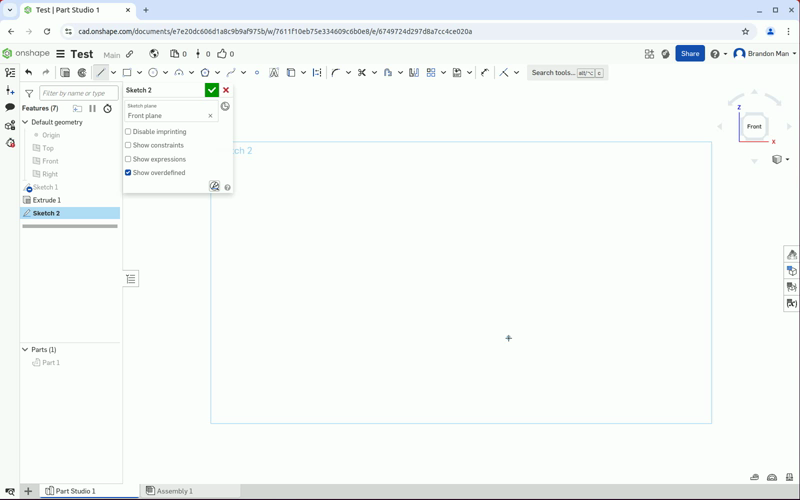
key_down(shift)
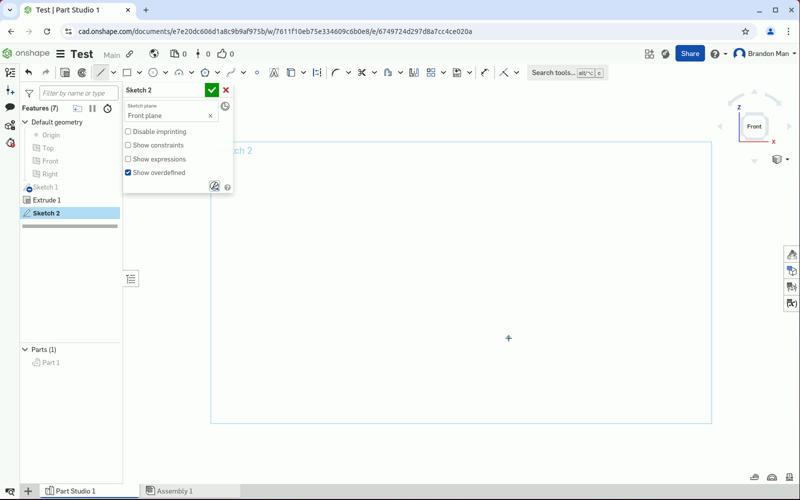
mouse_move(573, 337)
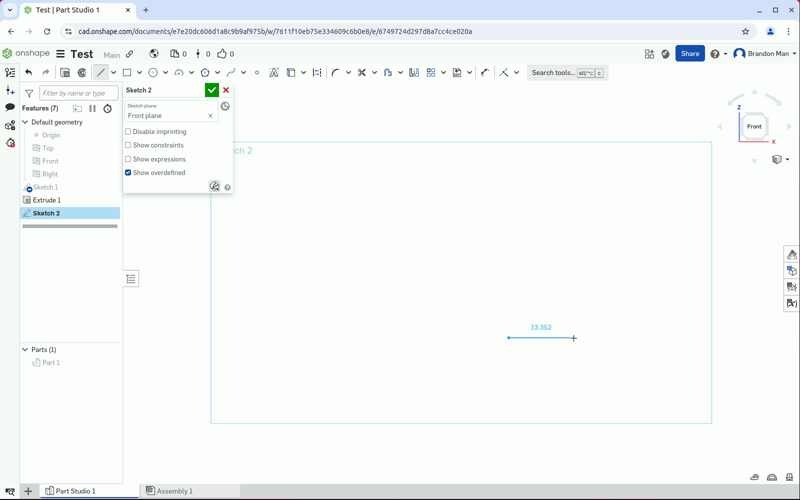
click(573, 337)
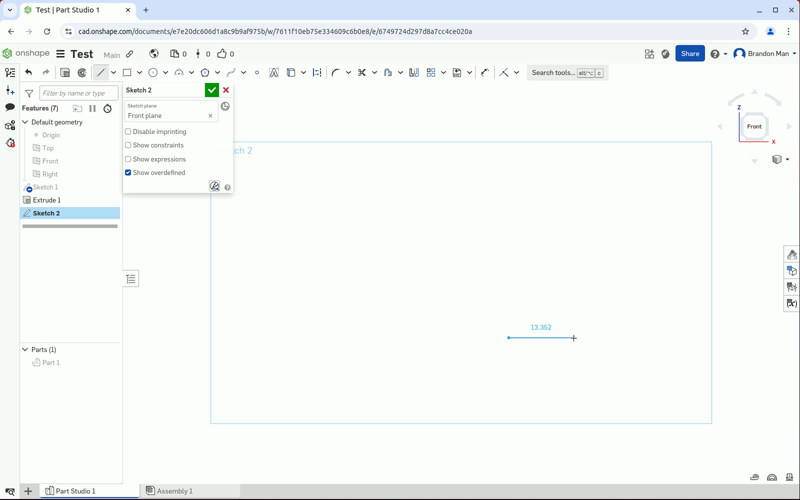
key_up(shift)
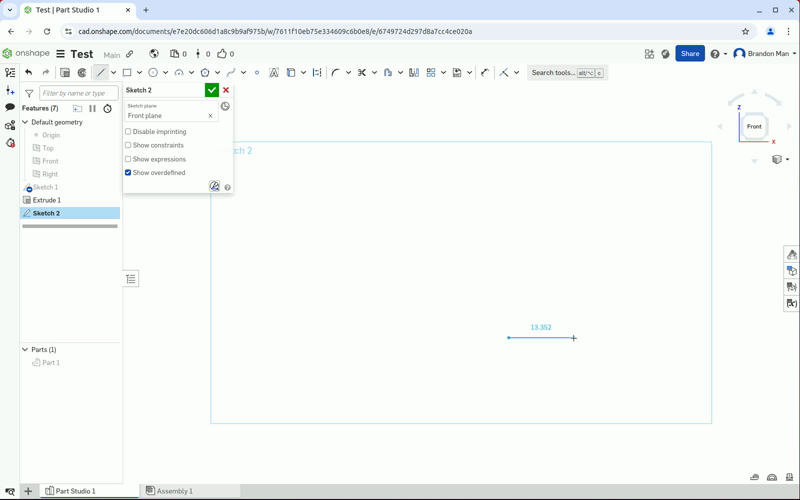
key_down(shift)
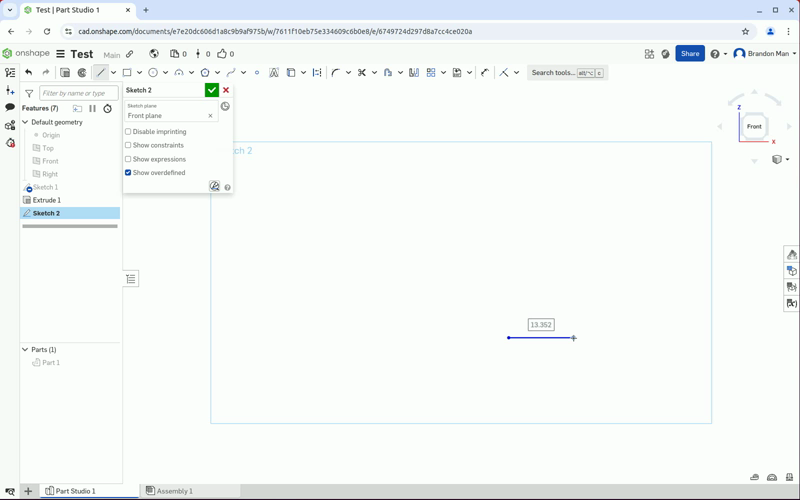
mouse_move(573, 209)
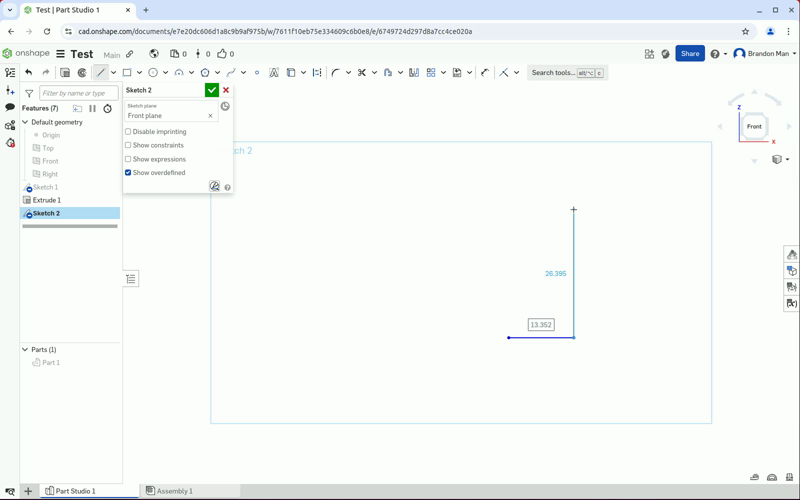
click(573, 209)
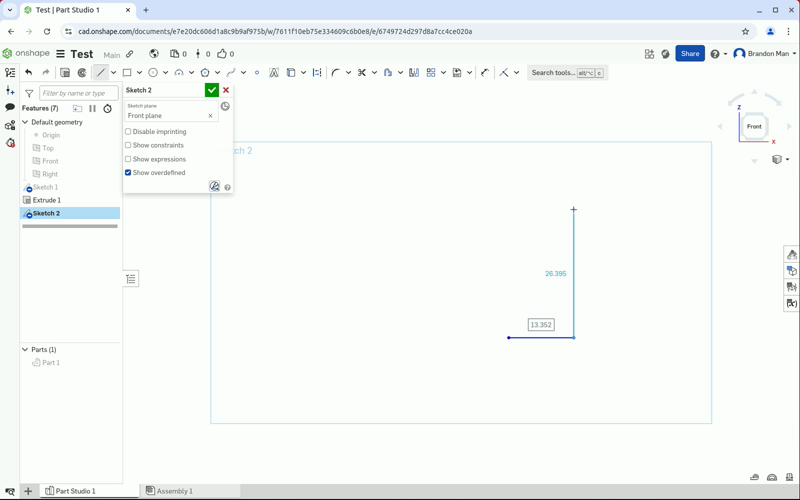
key_up(shift)
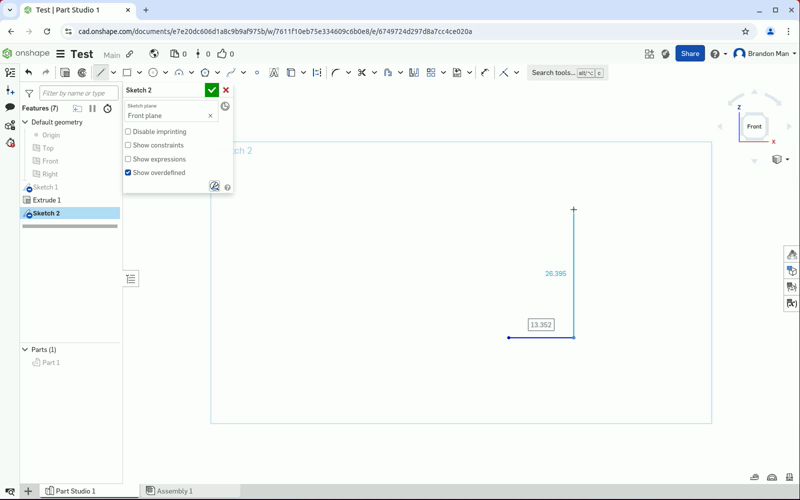
key_down(shift)
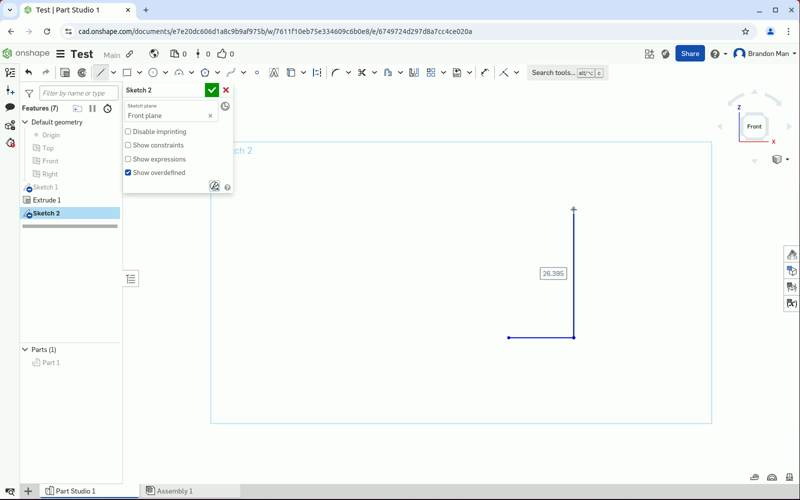
mouse_move(508, 209)
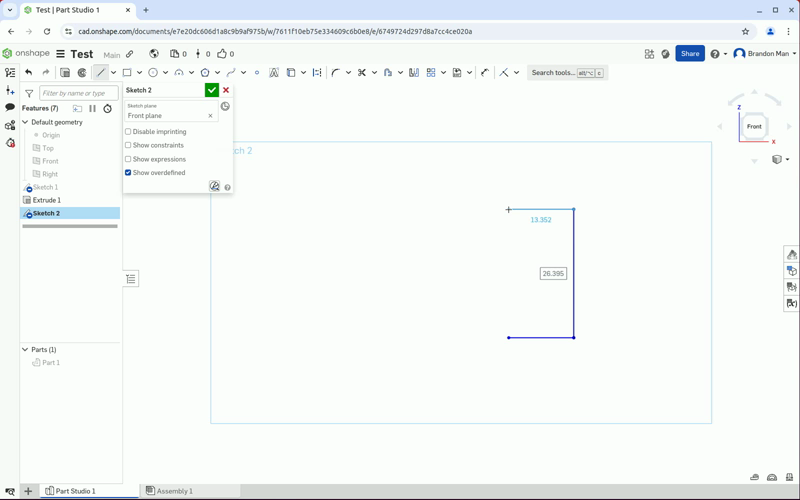
click(508, 209)
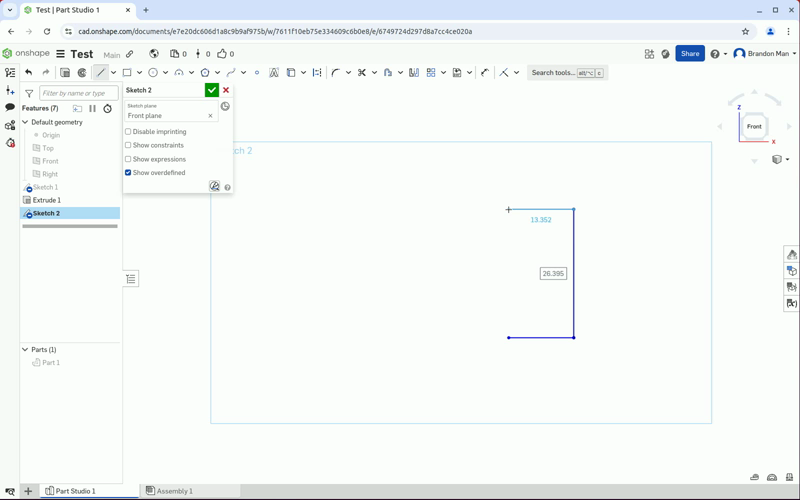
key_up(shift)
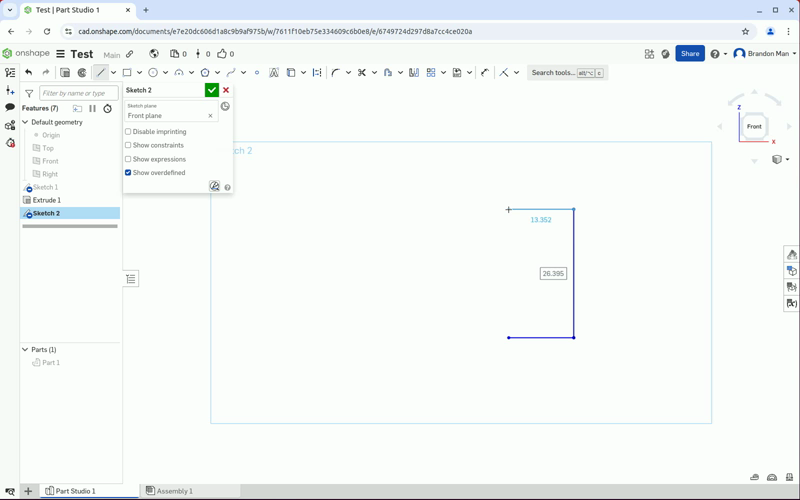
key_down(shift)
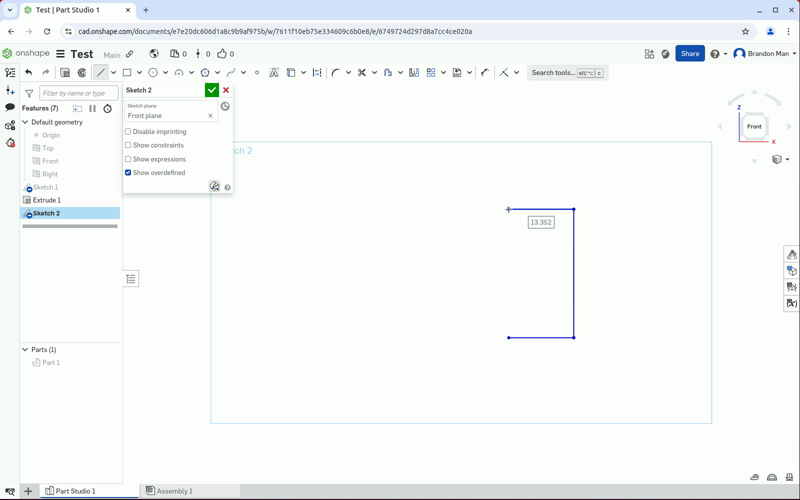
mouse_move(508, 337)
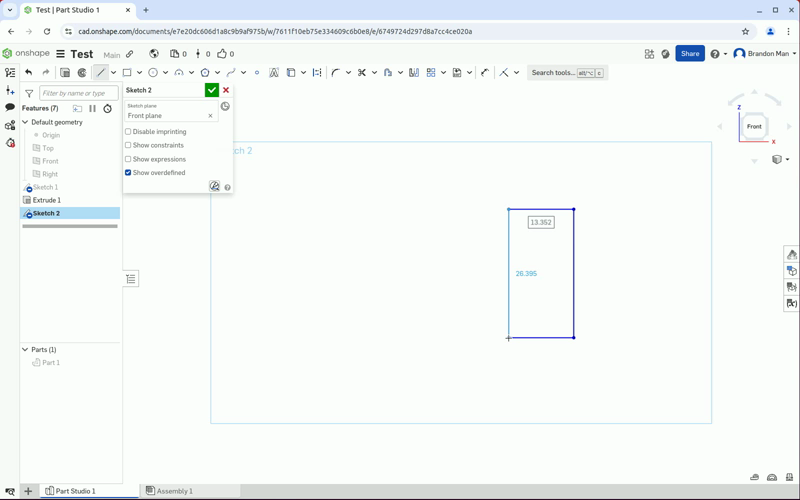
key_up(shift)
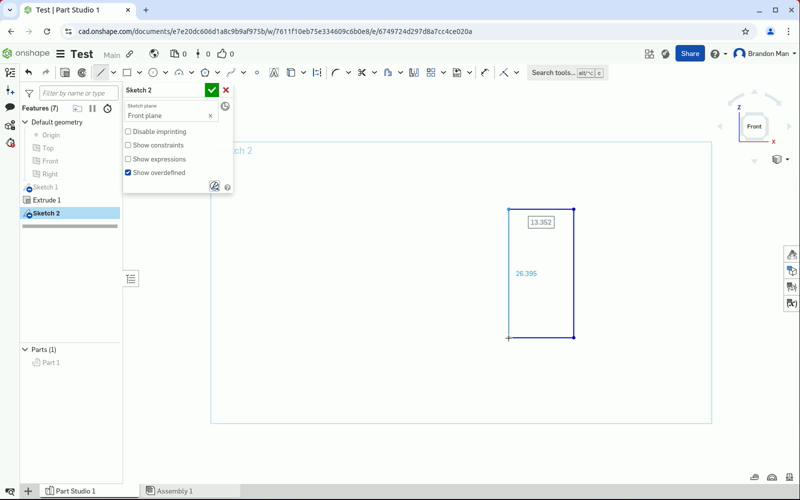
click(508, 337)
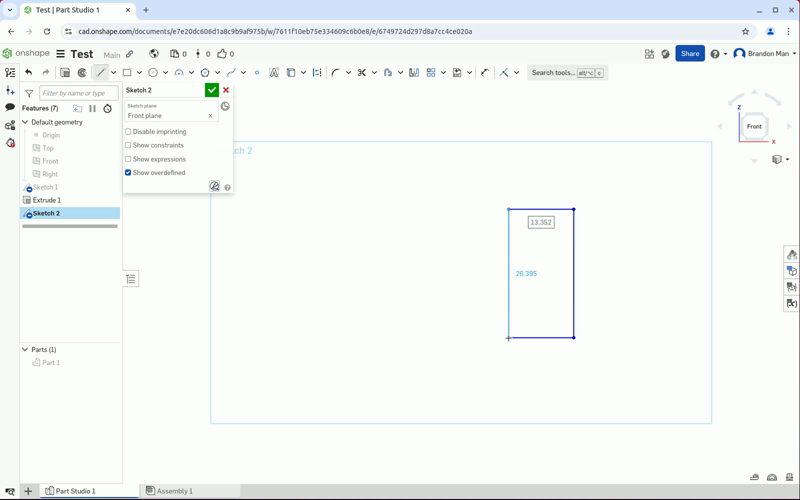
key(esc)
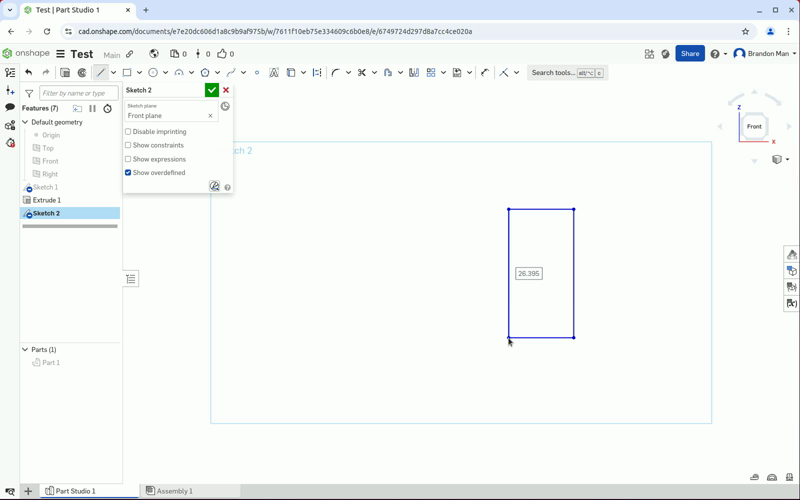
mouse_move(539, 246)
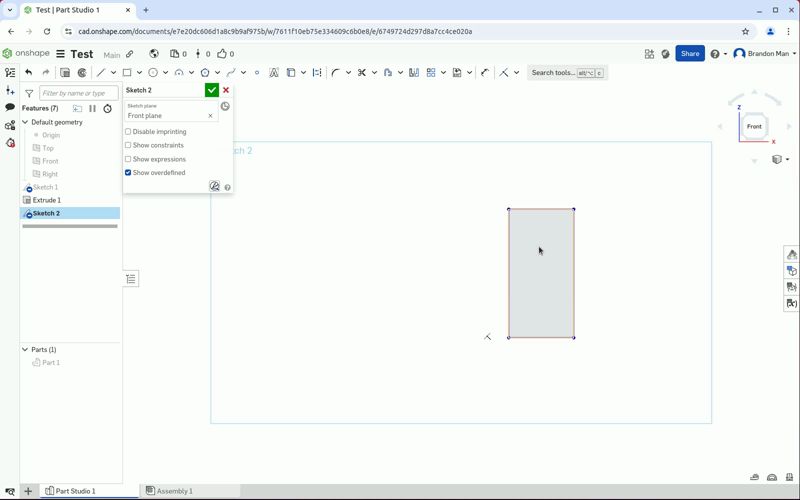
click(539, 246)
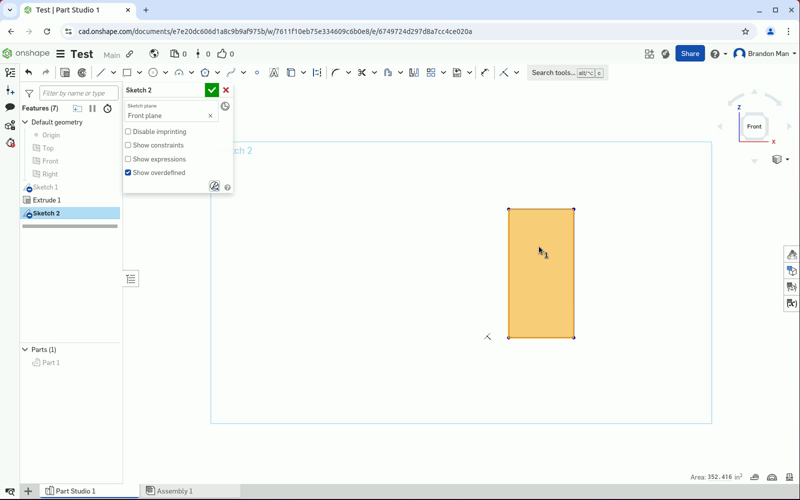
mouse_move(73, 352)
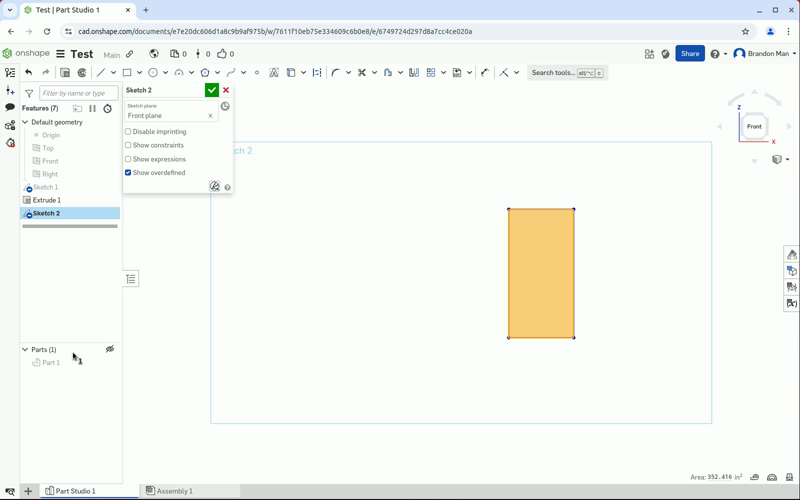
key(shift+y)
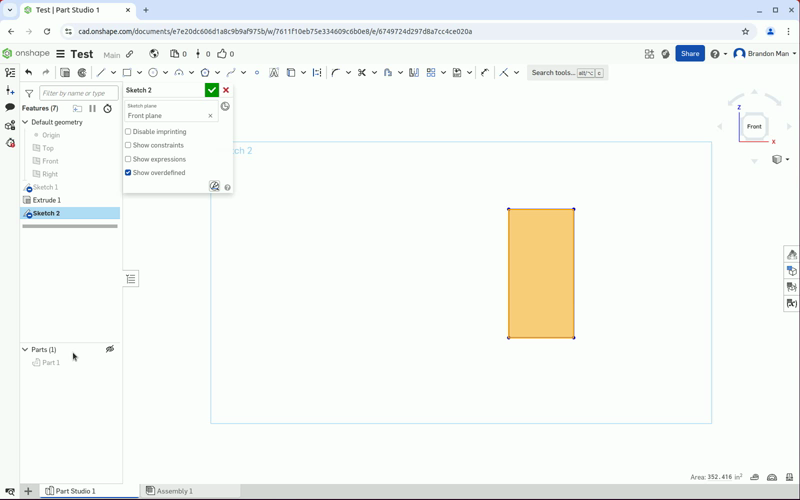
key(shift+e)
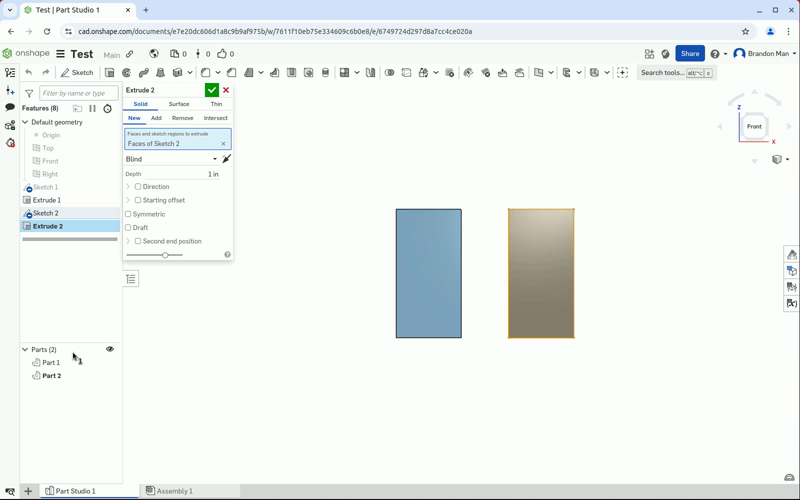
mouse_move(143, 106)
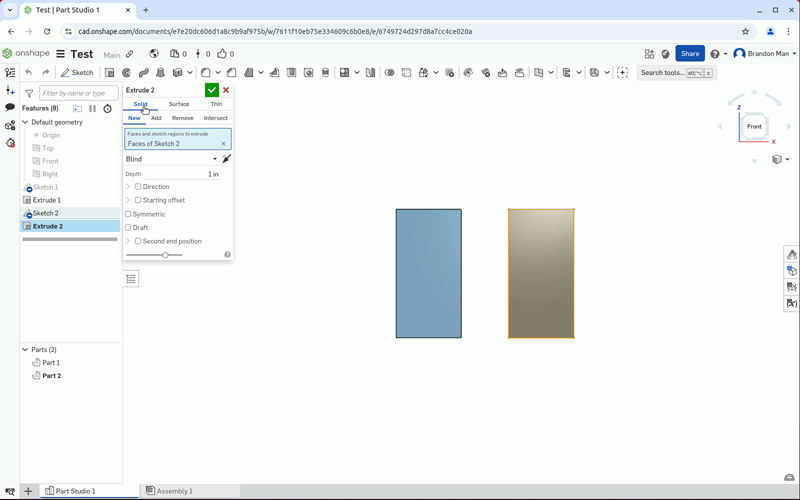
click(143, 106)
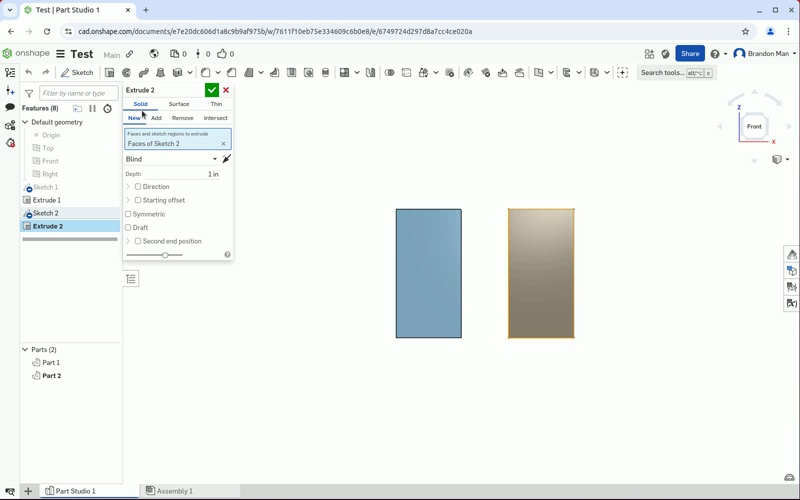
mouse_move(137, 120)
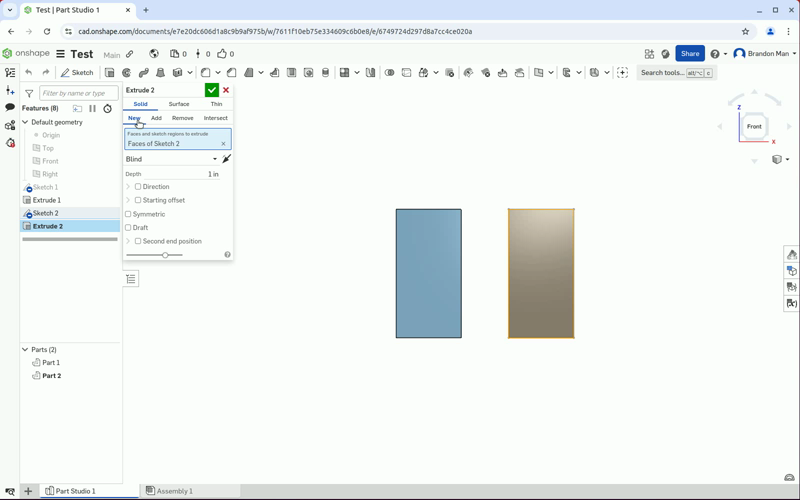
click(137, 120)
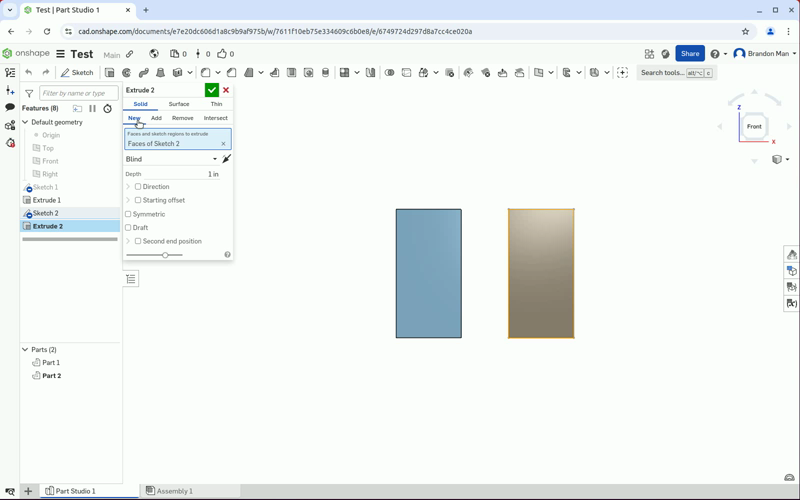
key(tab, 4)
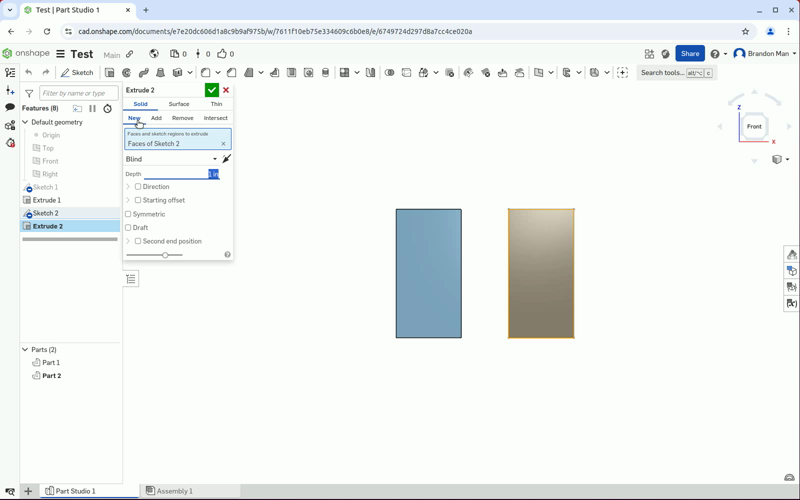
text(4.333)
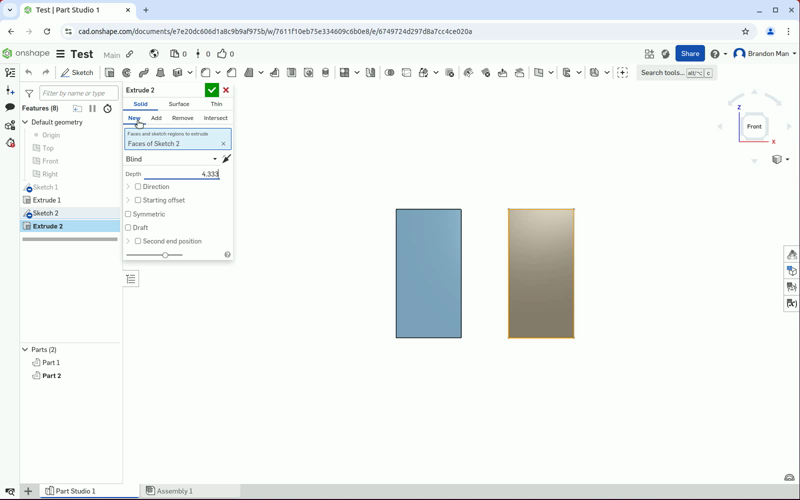
key(enter)
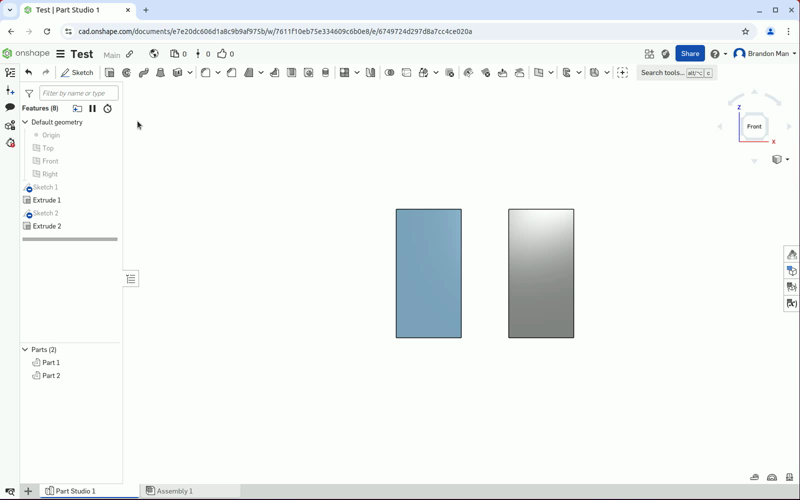
key(shift+h)
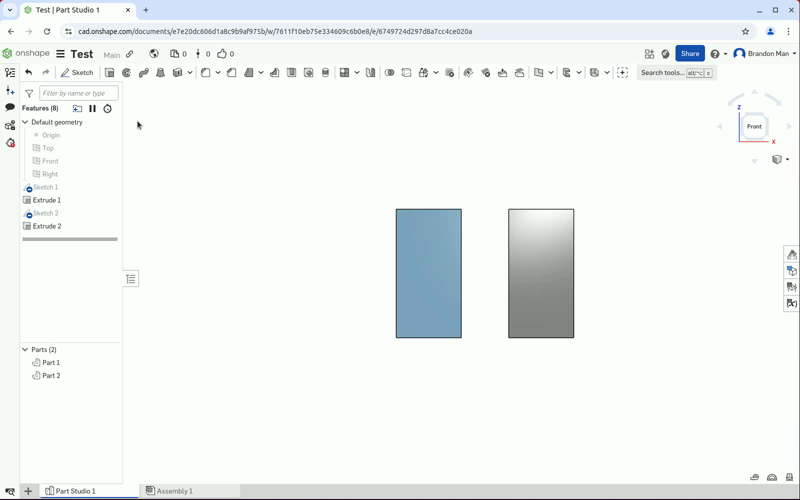
key(shift+h)
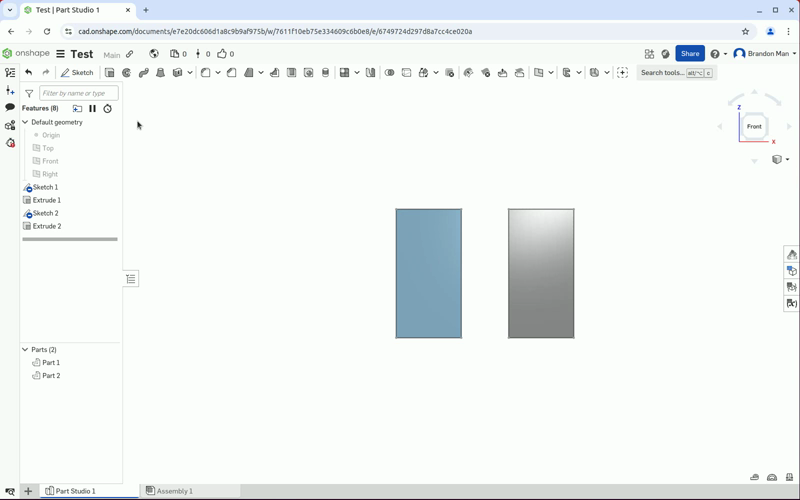
key(shift+7)
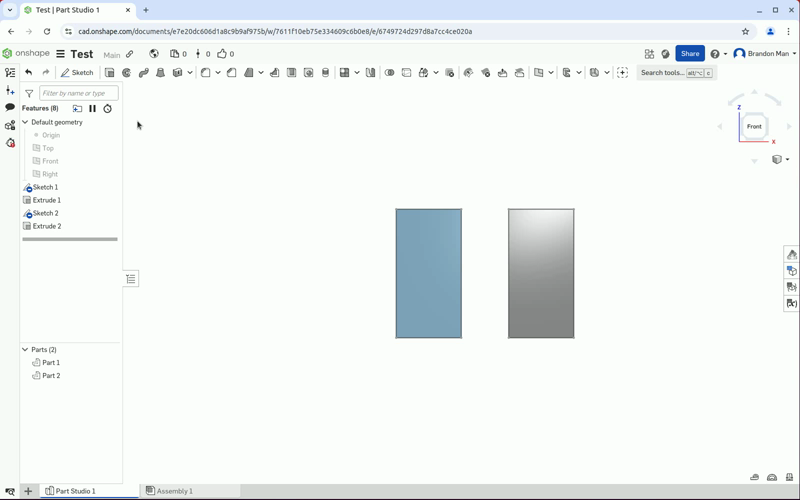
key(left, 2)
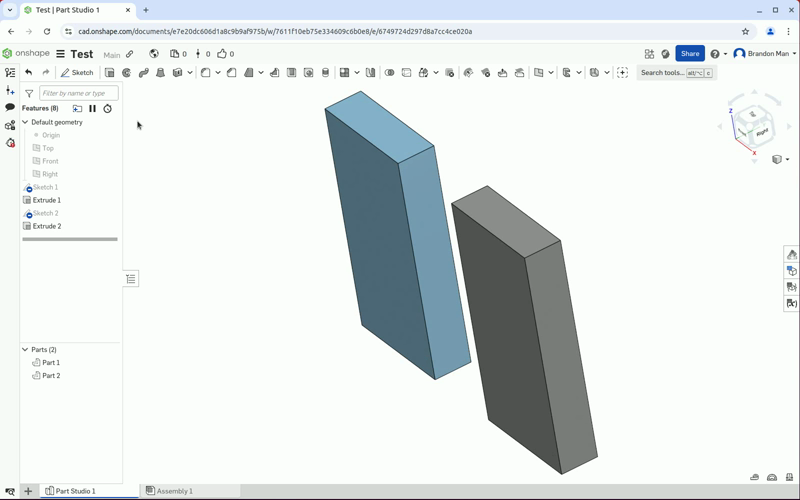
key(down, 2)
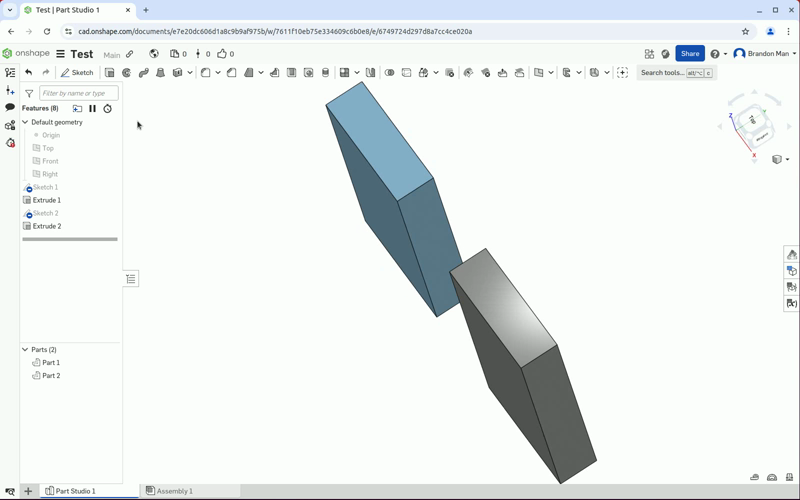
key(up, 2)
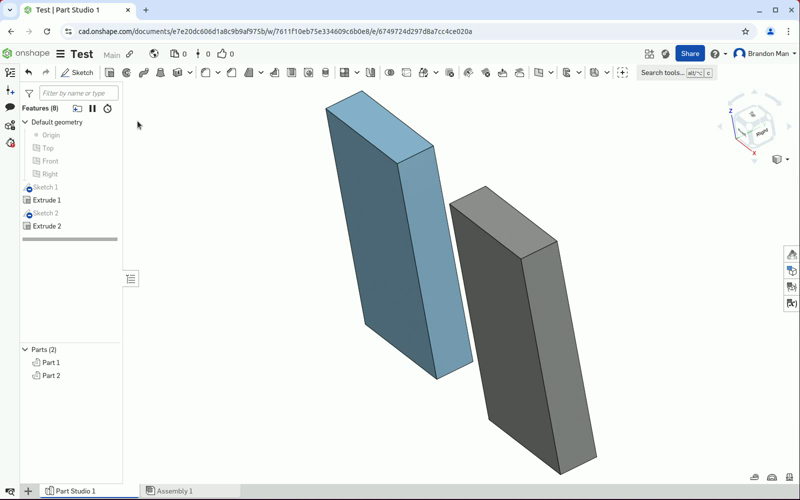
key(right, 2)
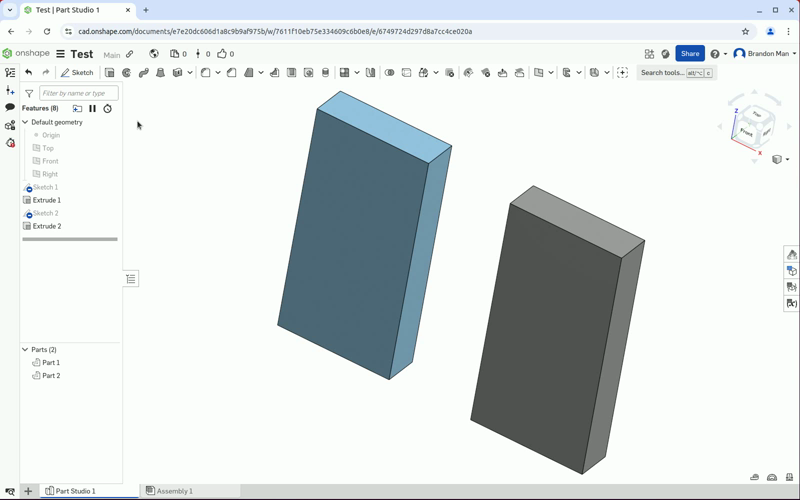
mouse_move(73, 189)
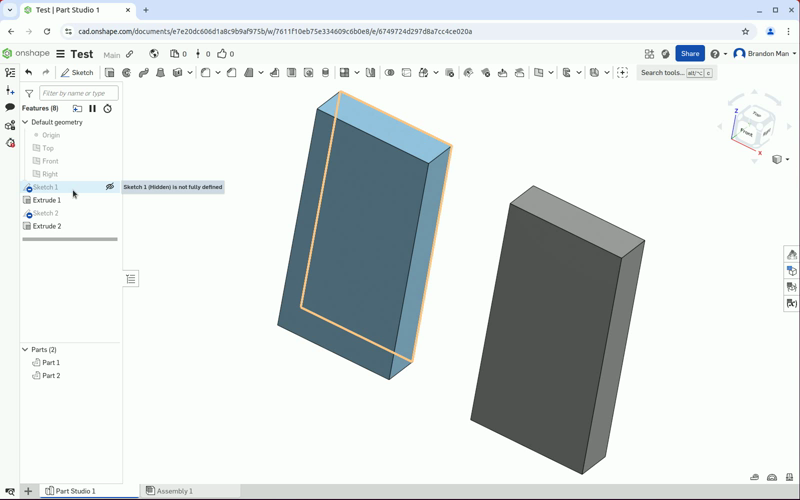
click(73, 189)